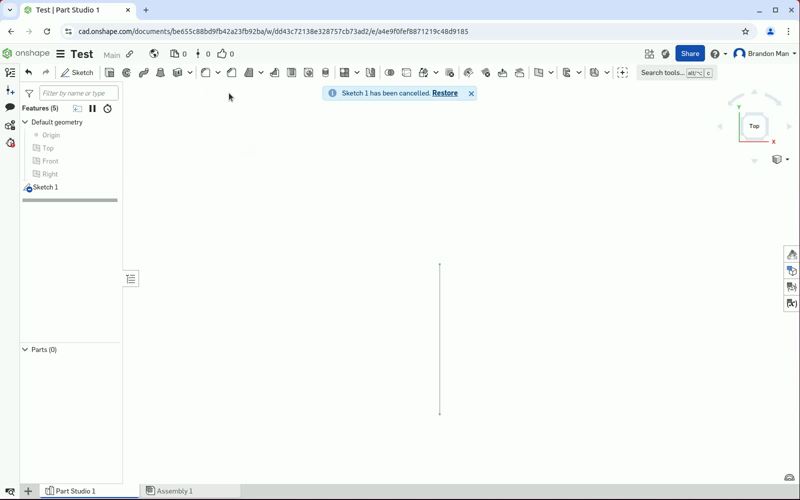
key(shift+h)
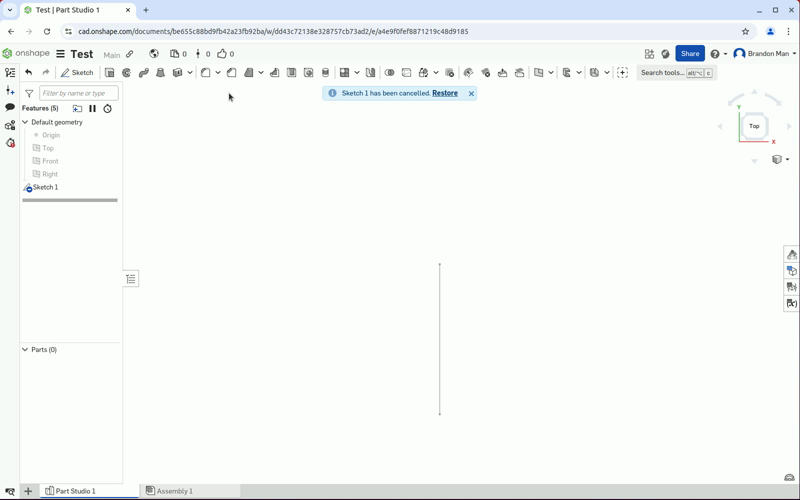
key(shift+s)
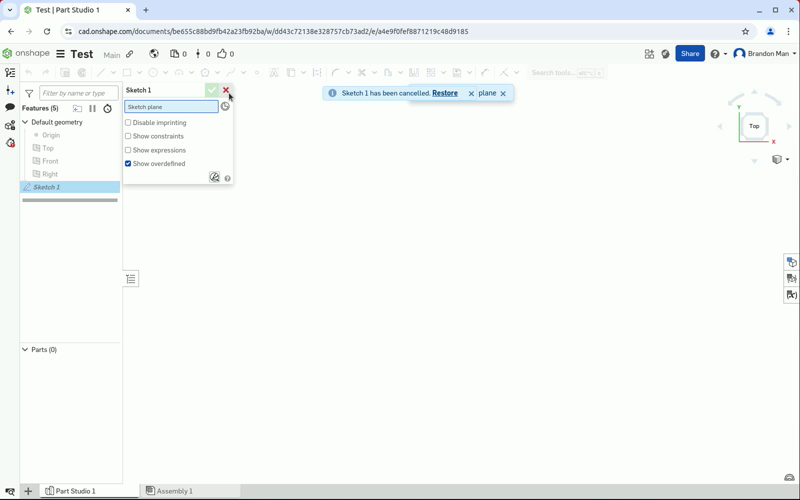
mouse_move(73, 150)
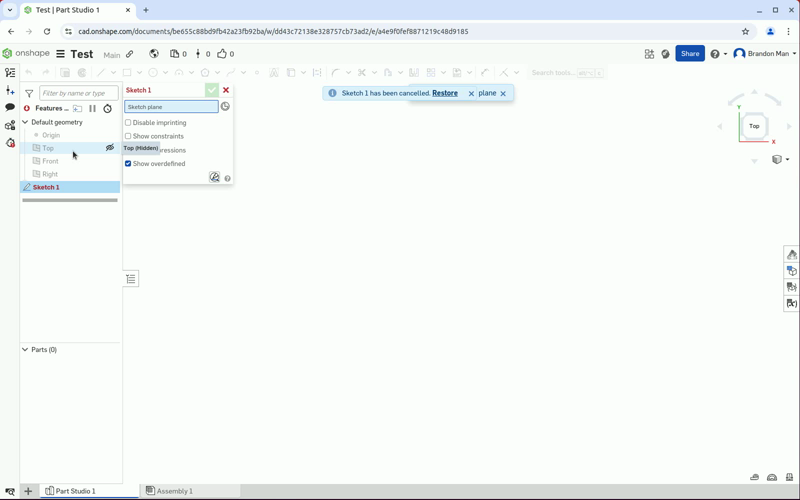
click(73, 150)
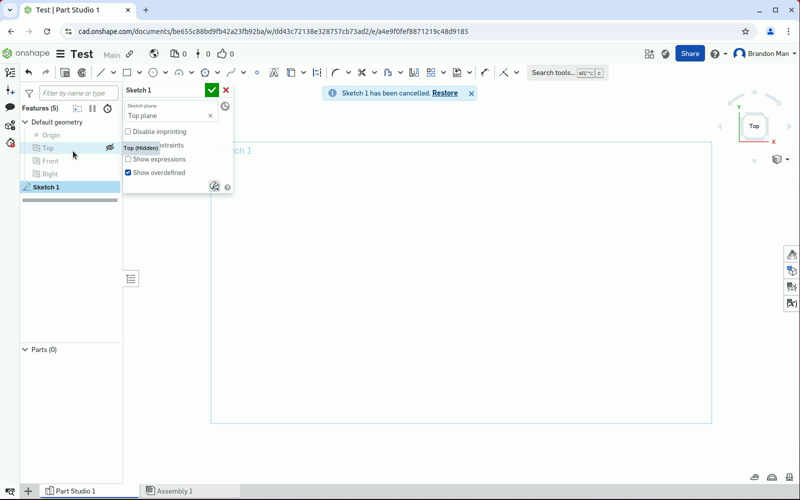
mouse_move(73, 352)
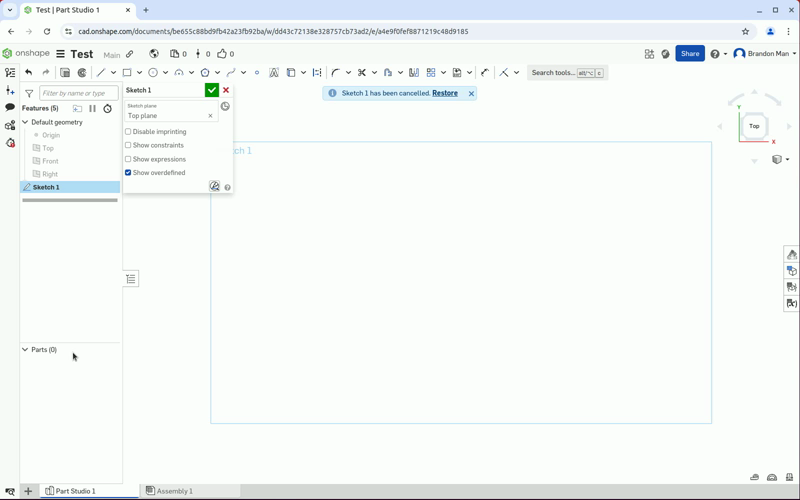
key(y)
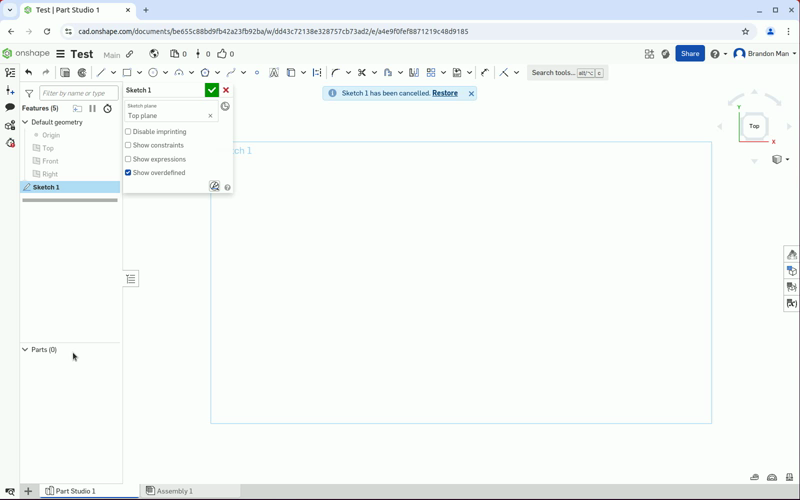
key(c)
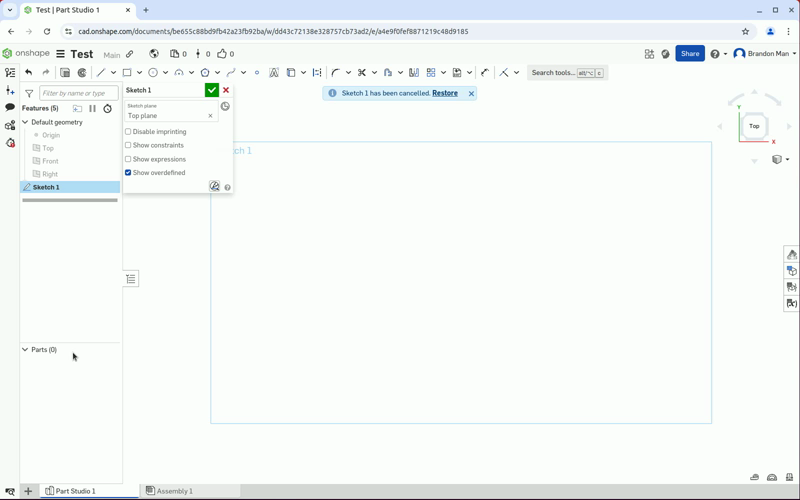
key_down(shift)
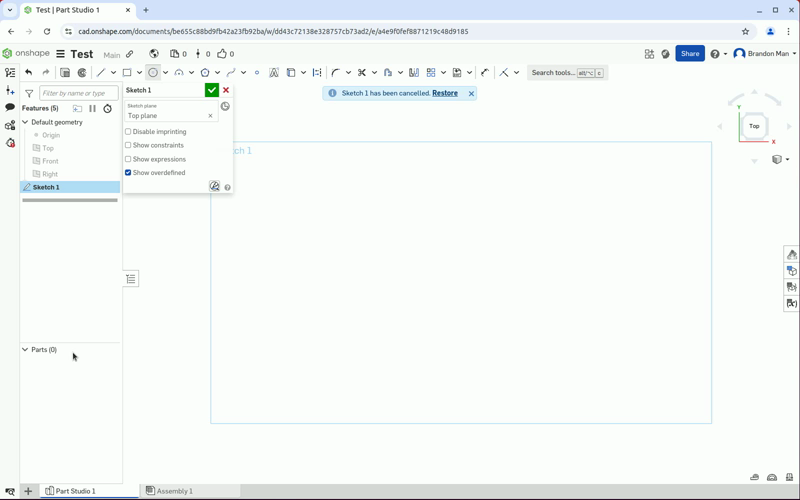
mouse_move(461, 282)
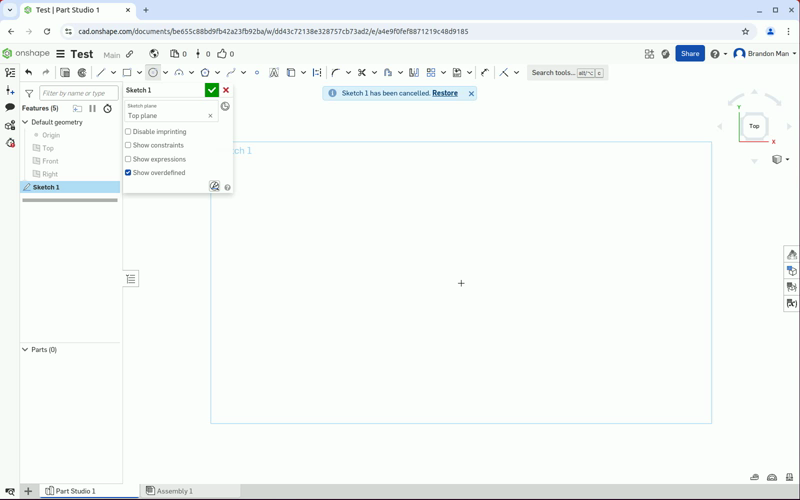
click(461, 282)
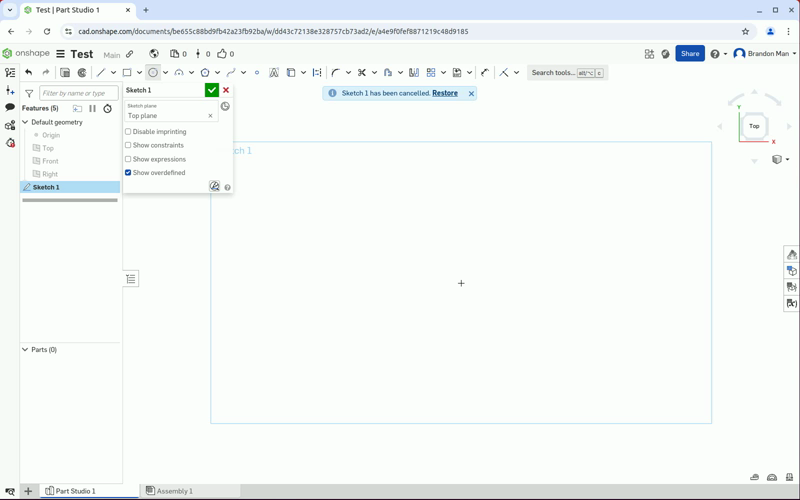
key_up(shift)
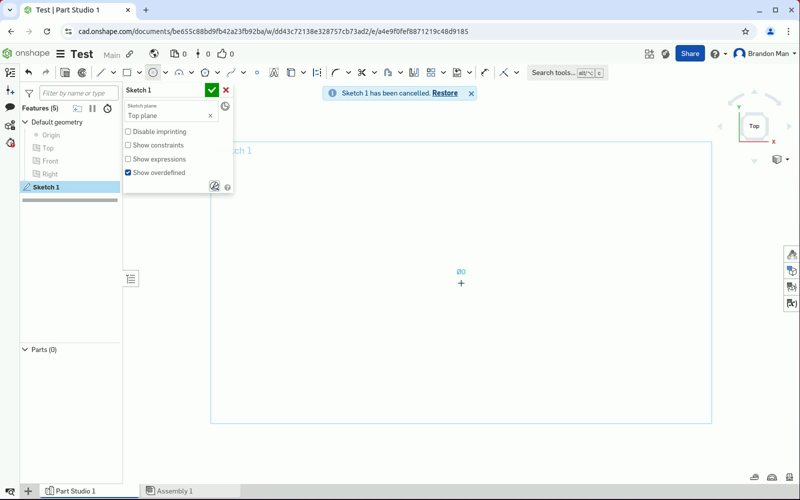
mouse_move(470, 282)
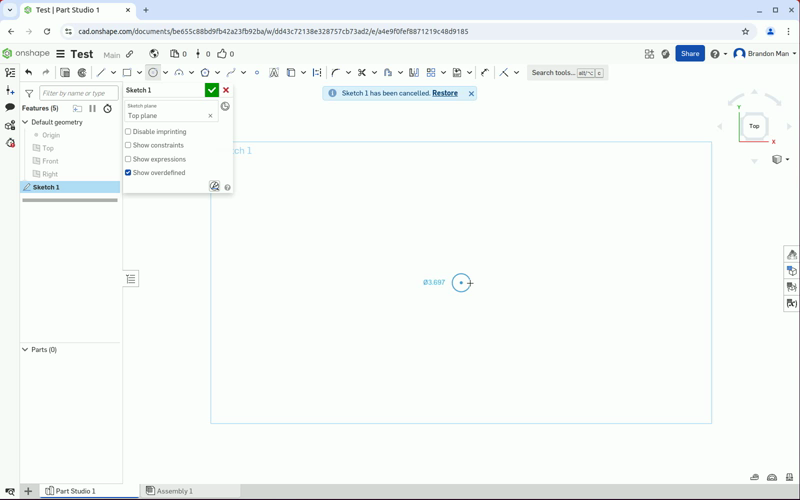
click(470, 282)
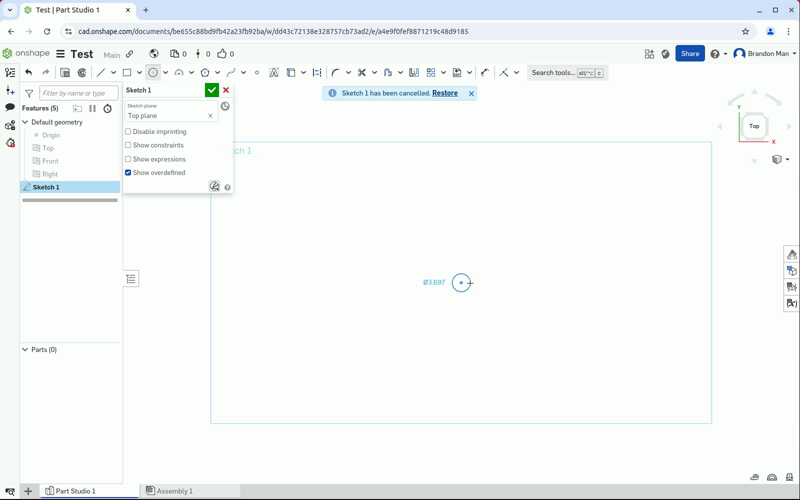
key(esc)
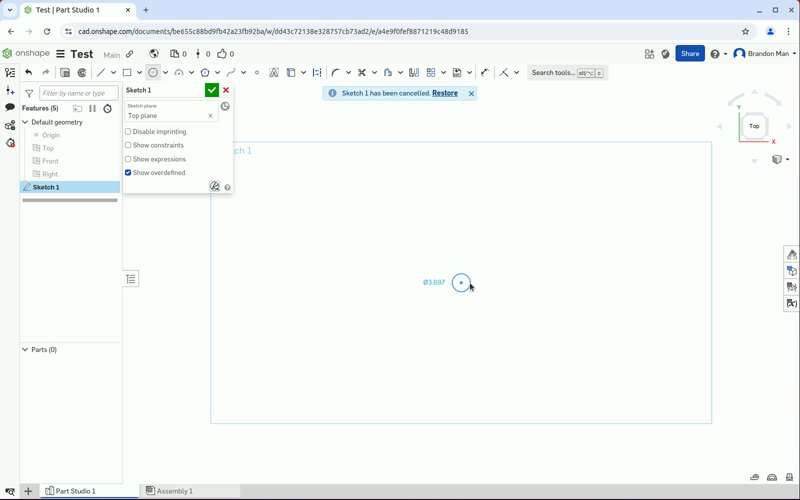
key(c)
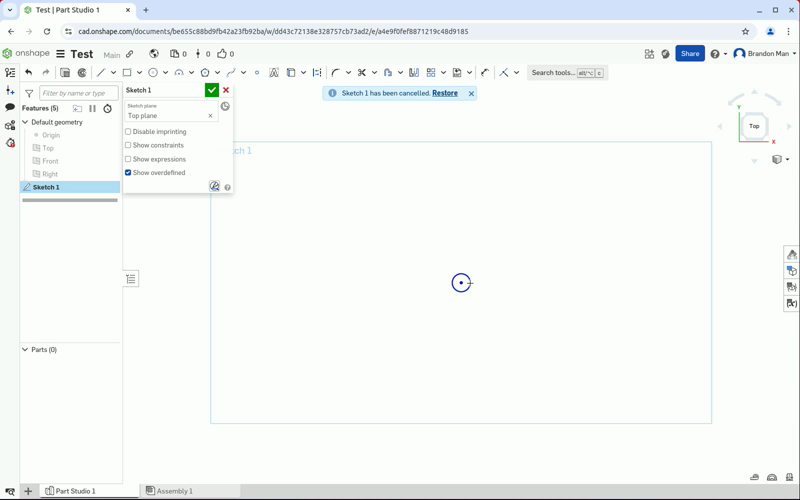
key_down(shift)
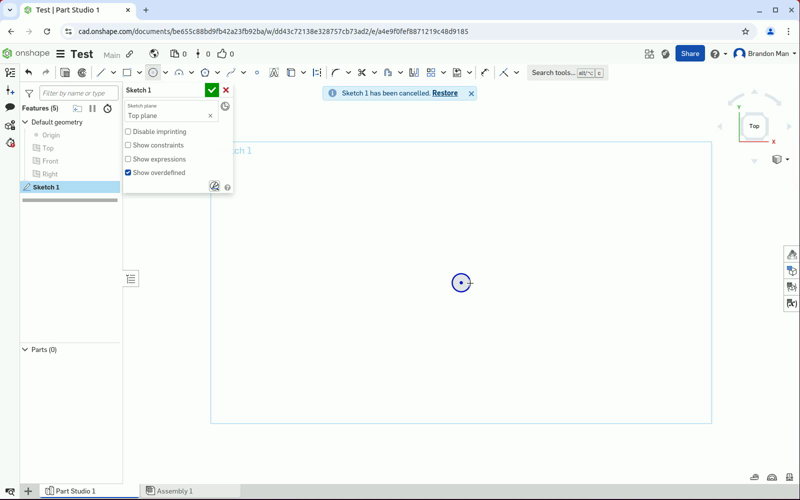
mouse_move(461, 282)
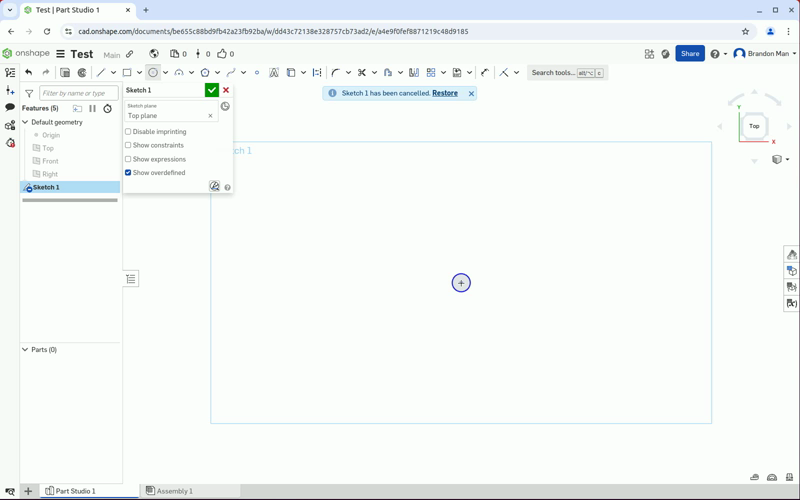
click(461, 282)
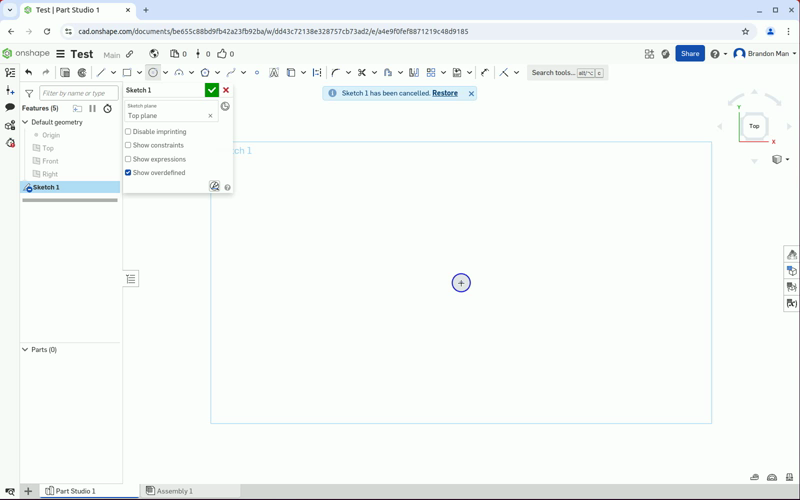
key_up(shift)
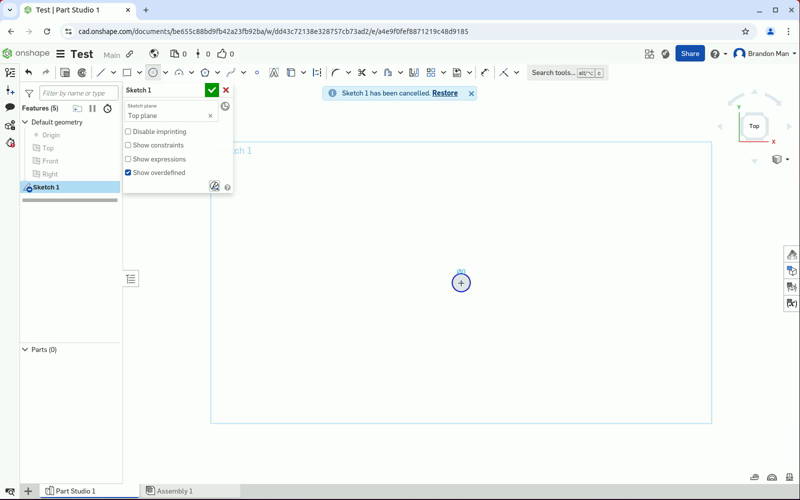
mouse_move(467, 282)
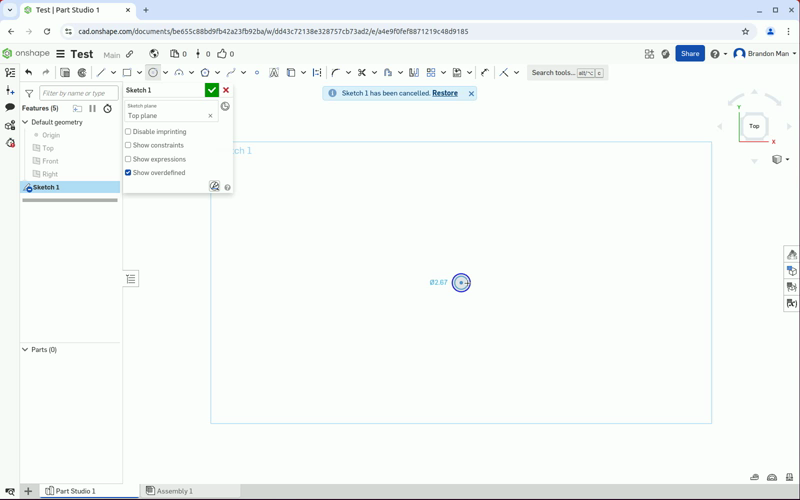
scroll(6)
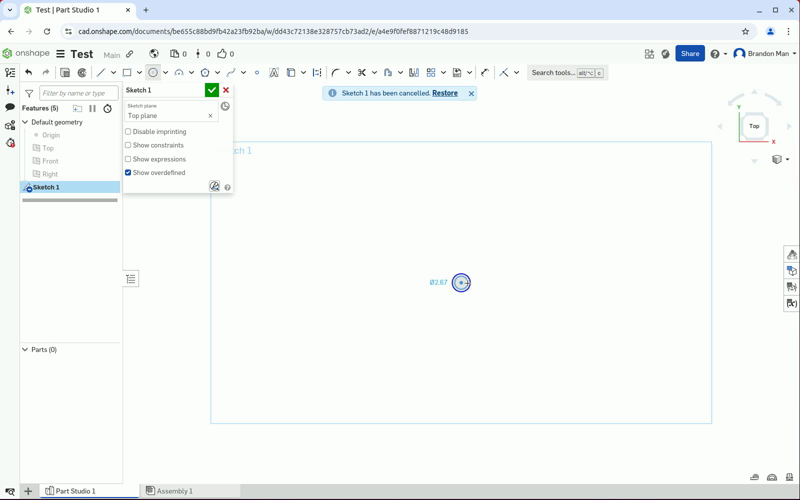
scroll(6)
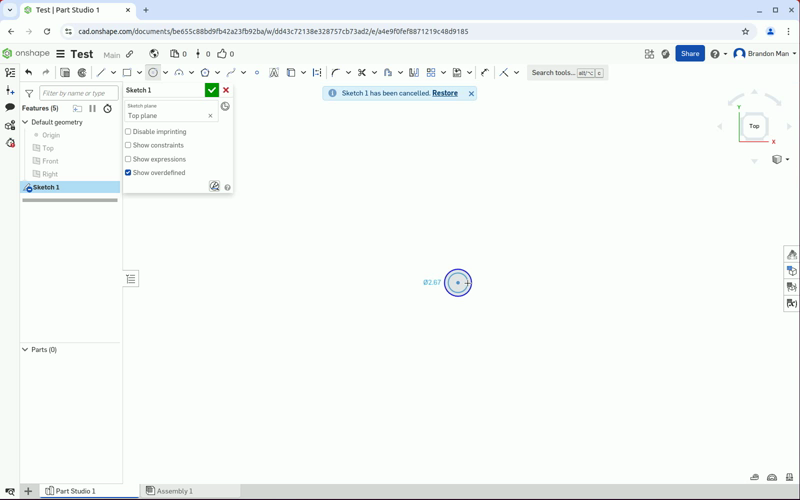
scroll(6)
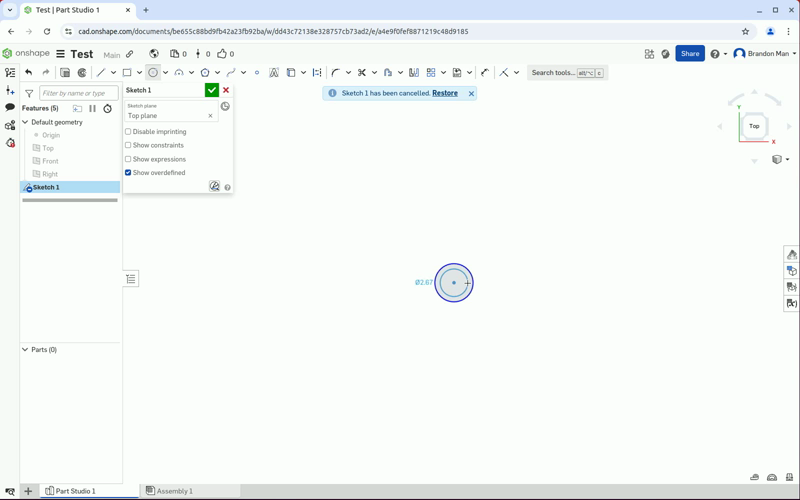
scroll(6)
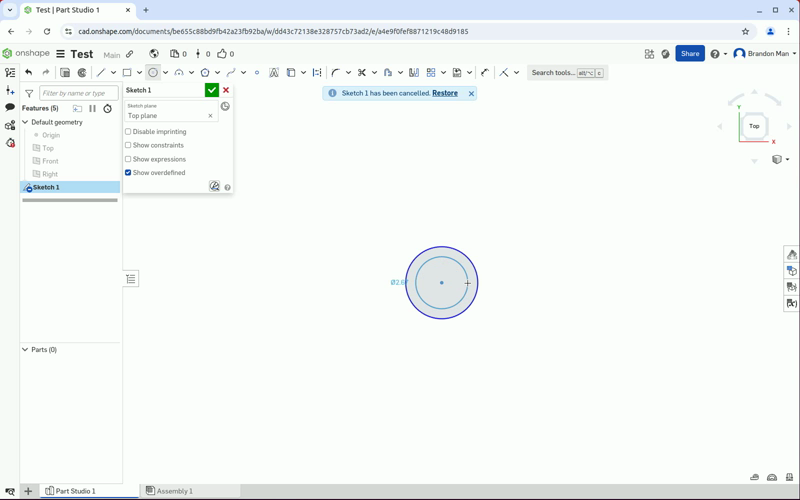
scroll(6)
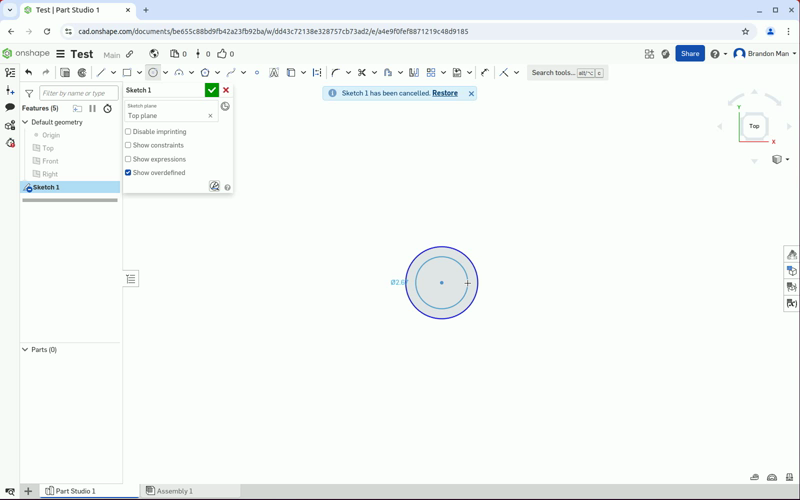
scroll(6)
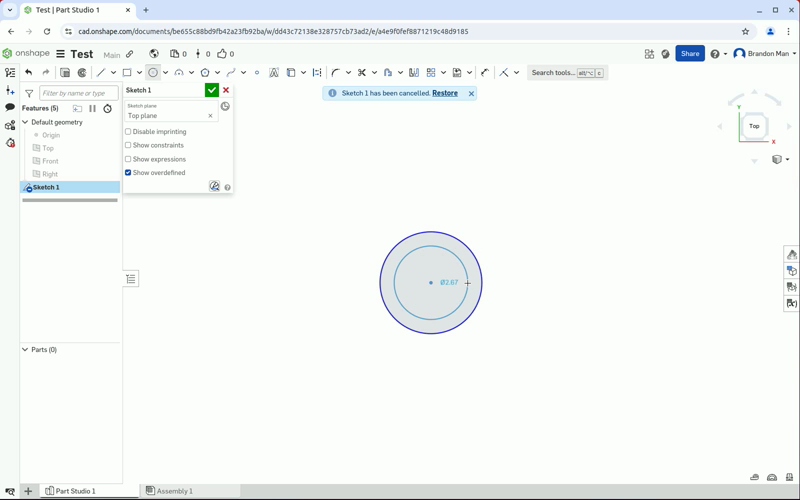
scroll(6)
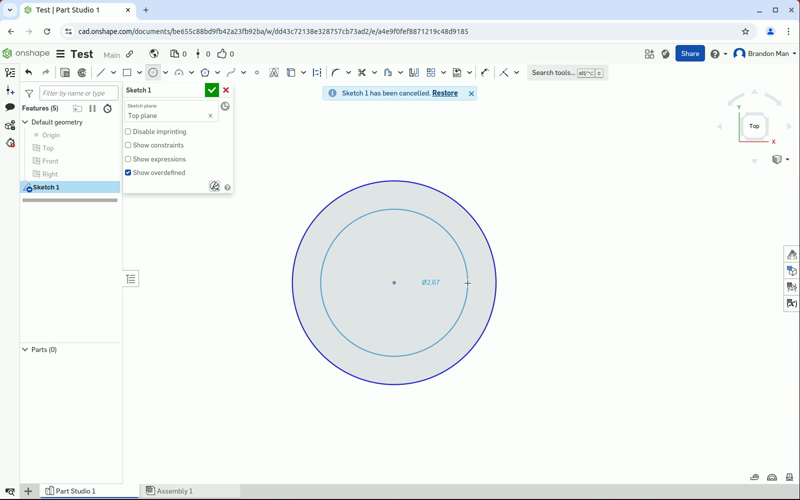
click(467, 282)
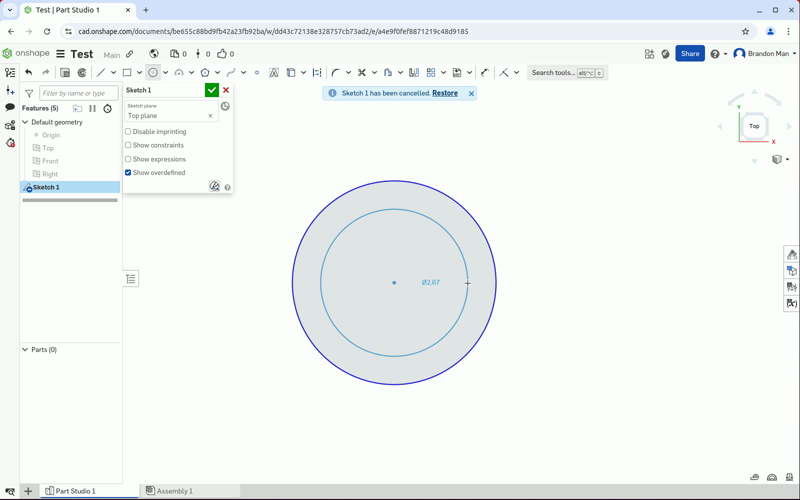
scroll(-6)
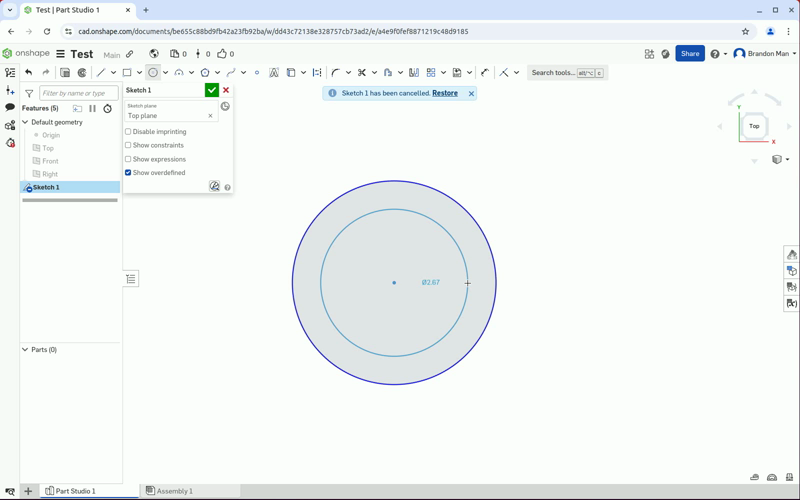
scroll(-6)
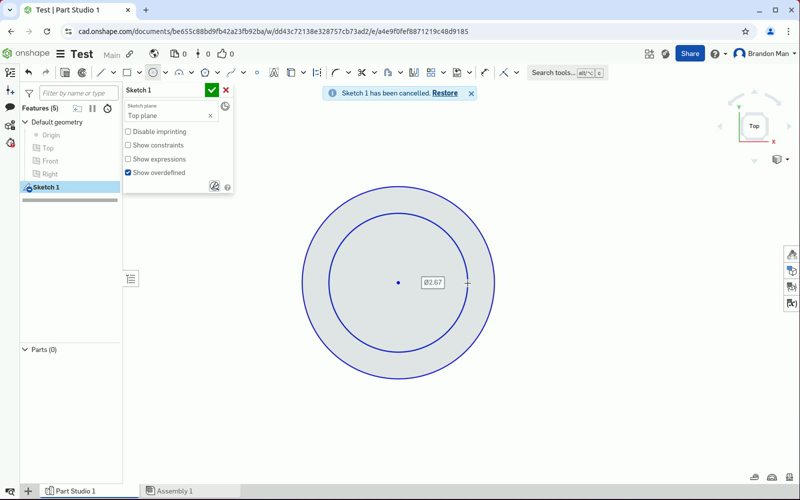
scroll(-6)
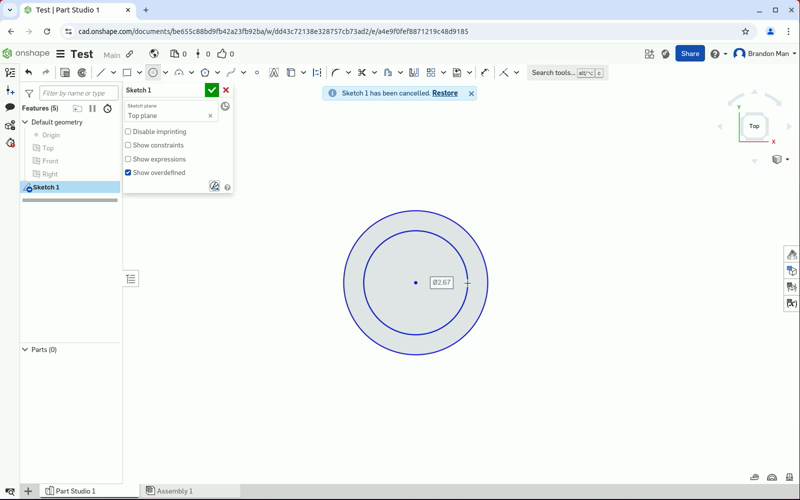
scroll(-6)
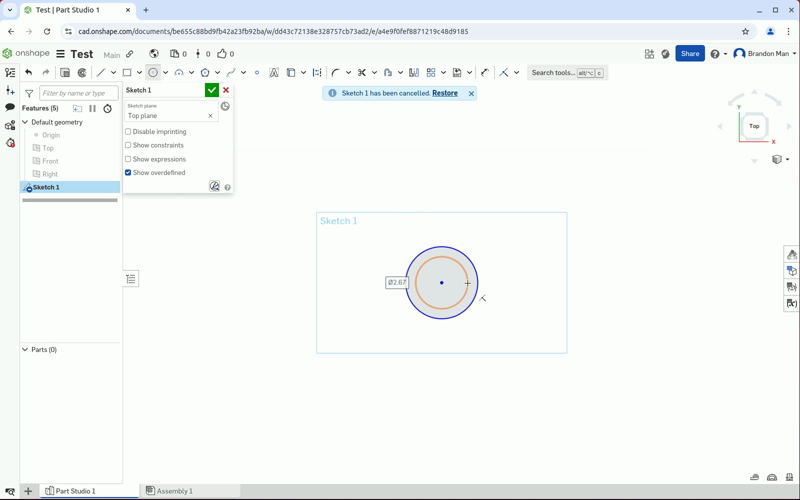
scroll(-6)
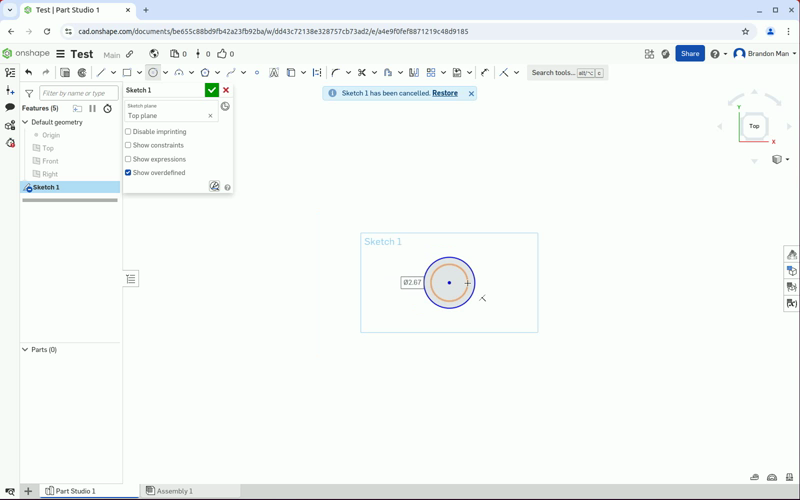
scroll(-6)
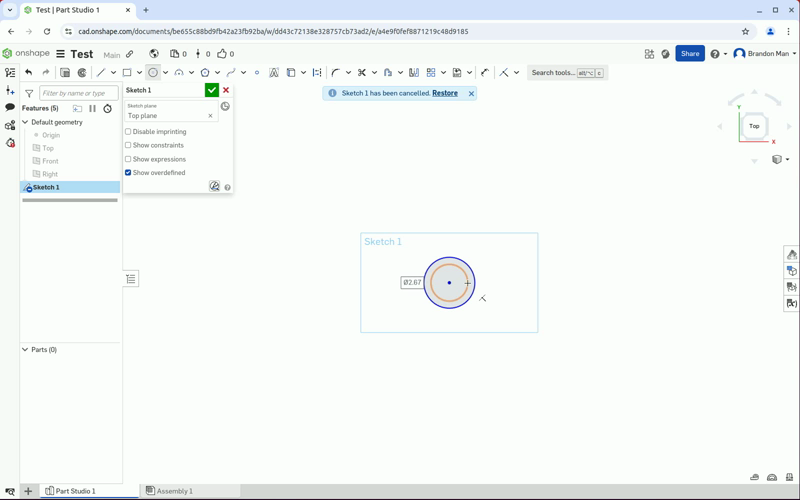
scroll(-6)
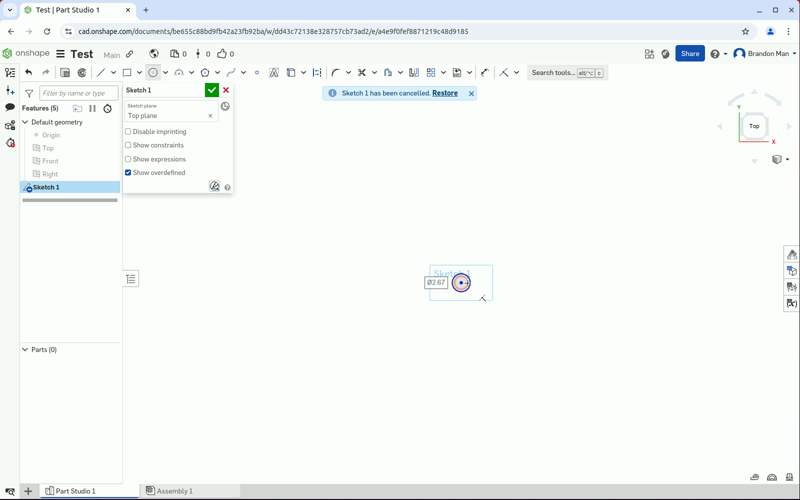
key(esc)
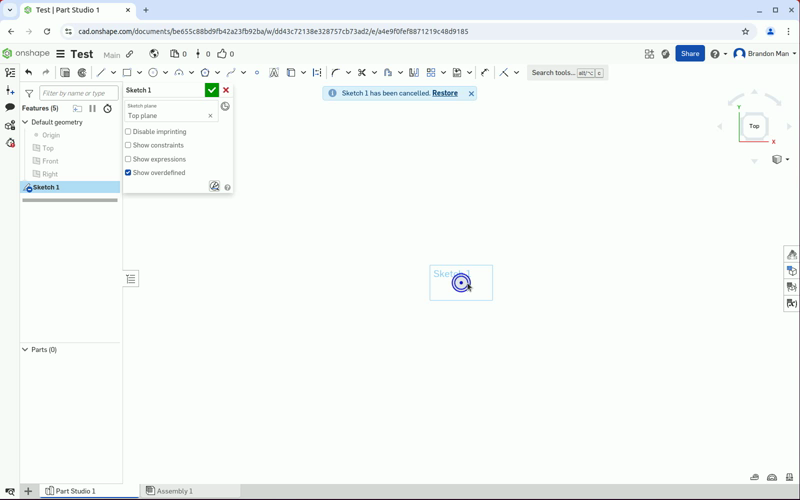
mouse_move(454, 282)
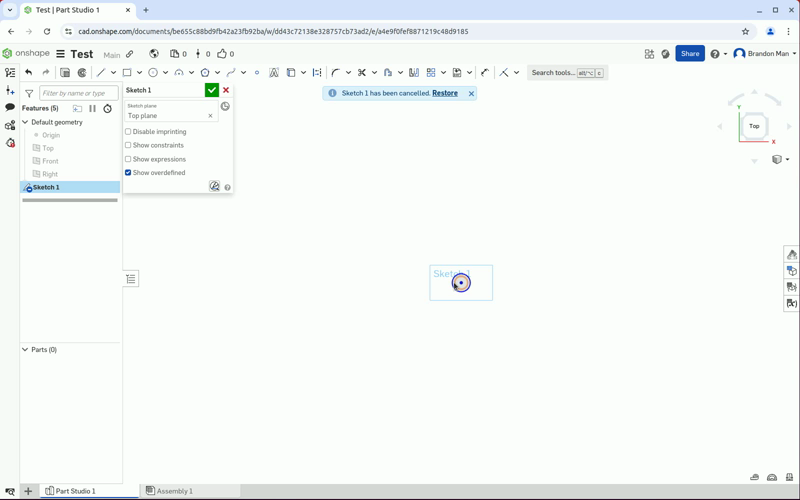
scroll(6)
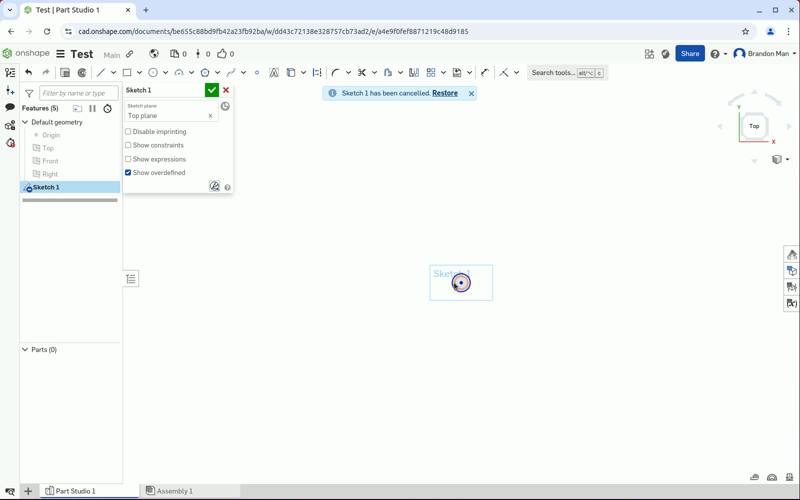
scroll(6)
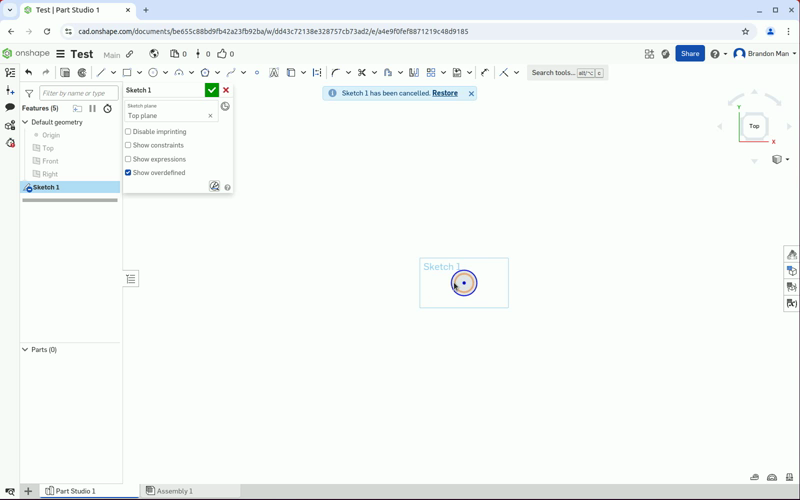
scroll(6)
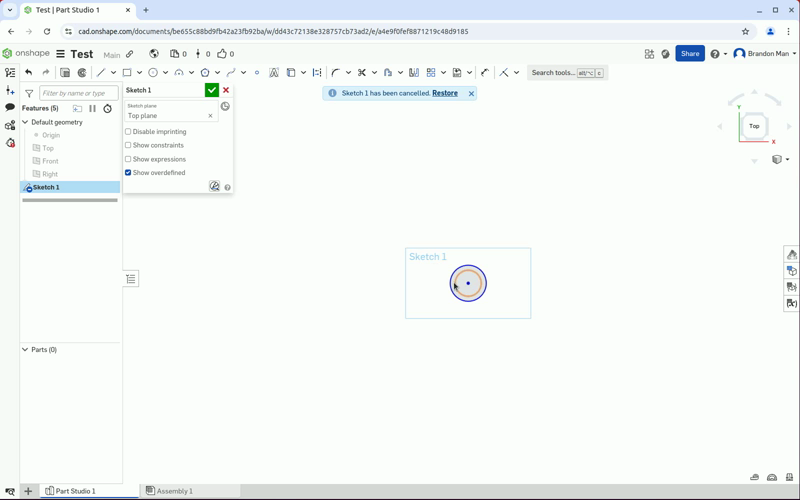
scroll(6)
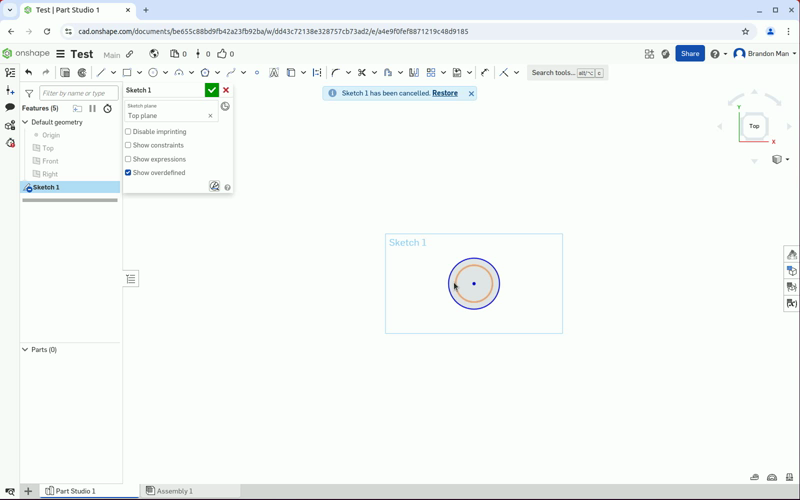
scroll(6)
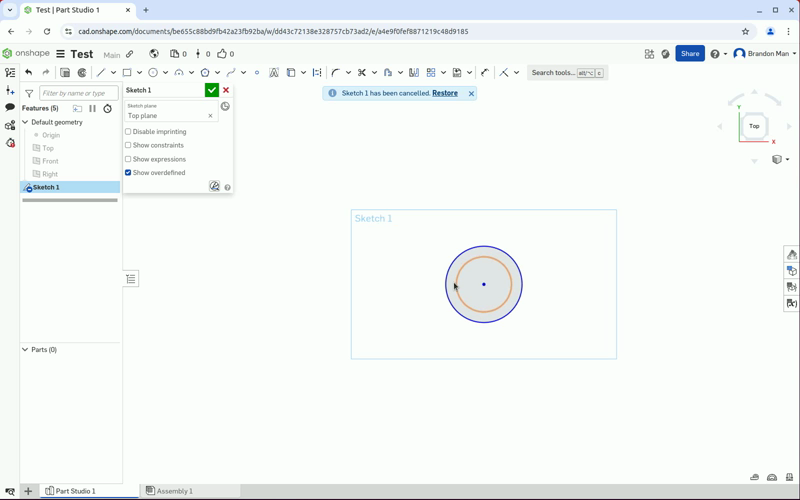
scroll(6)
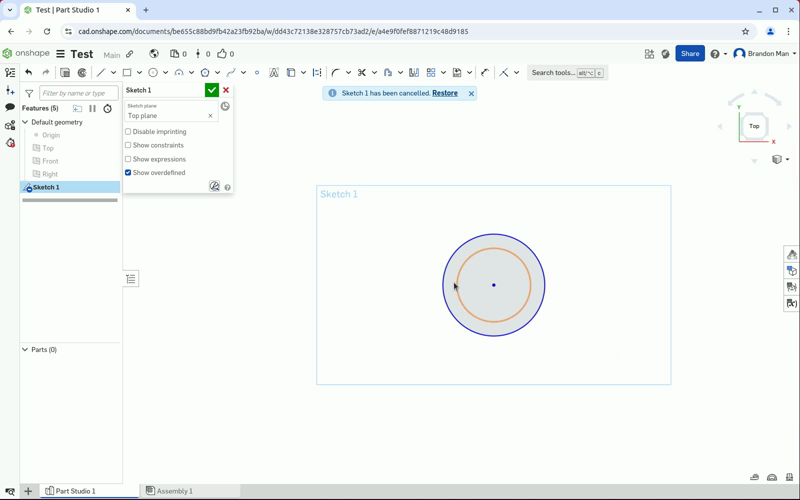
scroll(6)
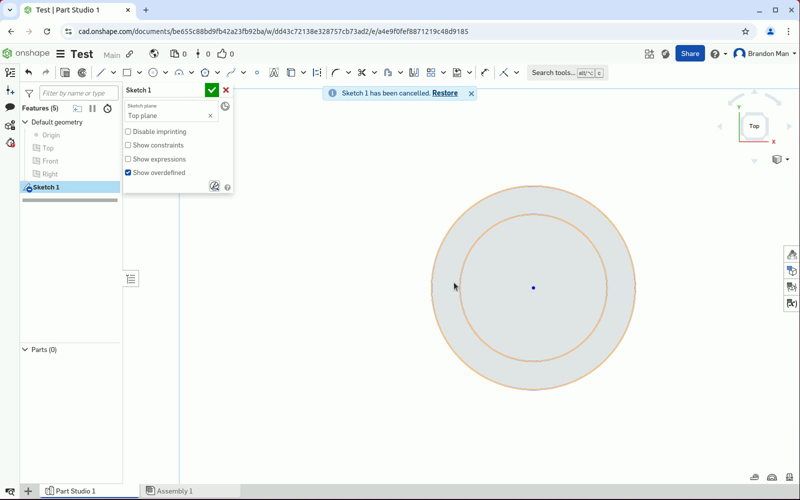
click(454, 282)
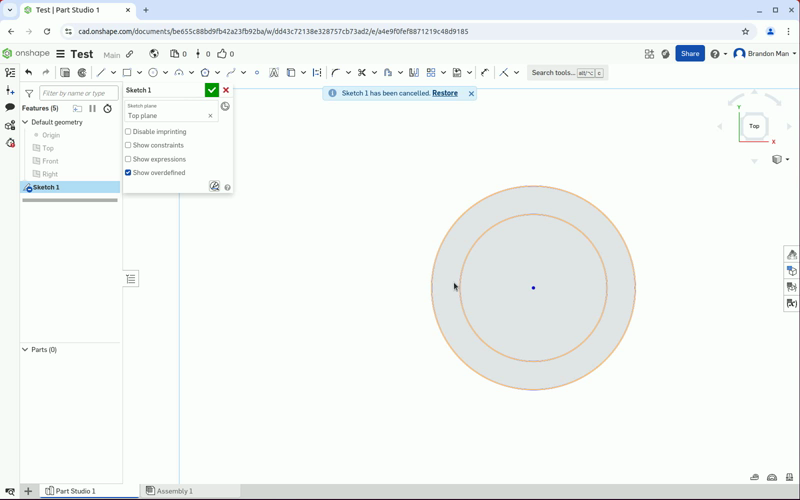
scroll(-6)
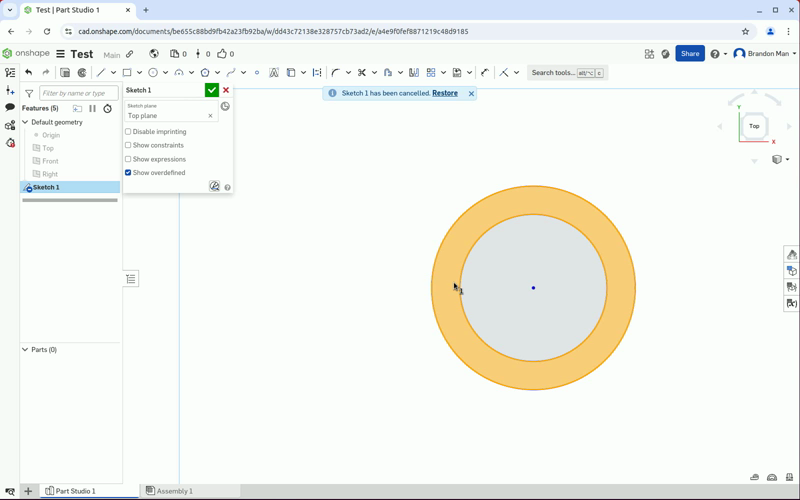
scroll(-6)
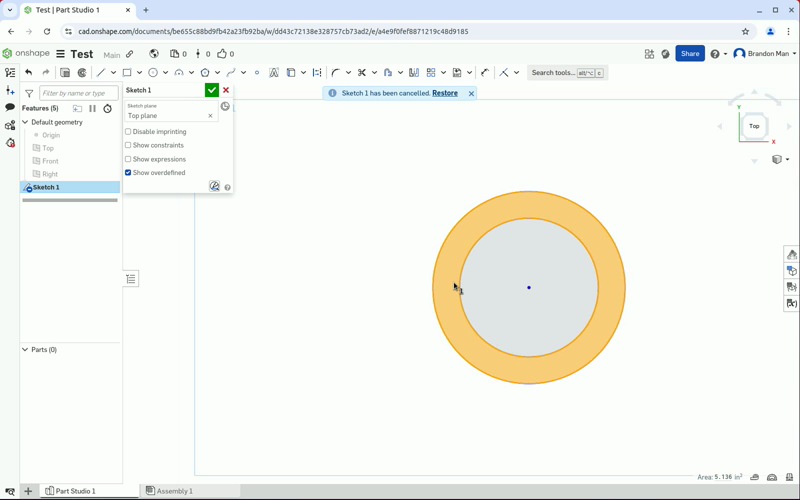
scroll(-6)
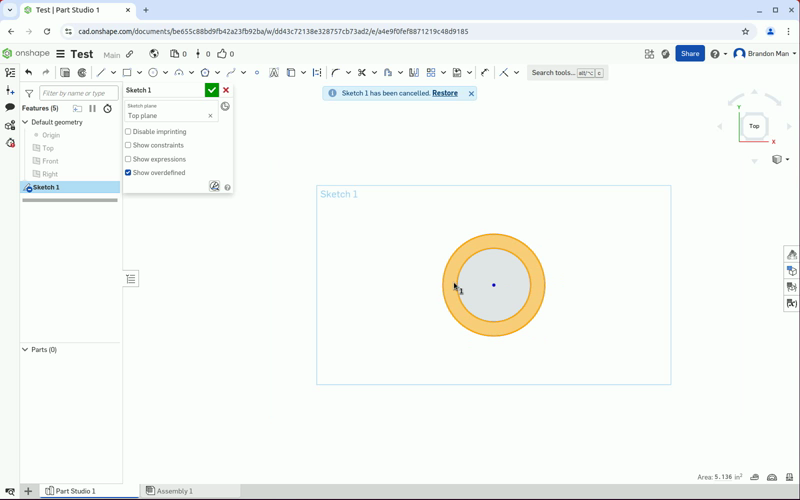
scroll(-6)
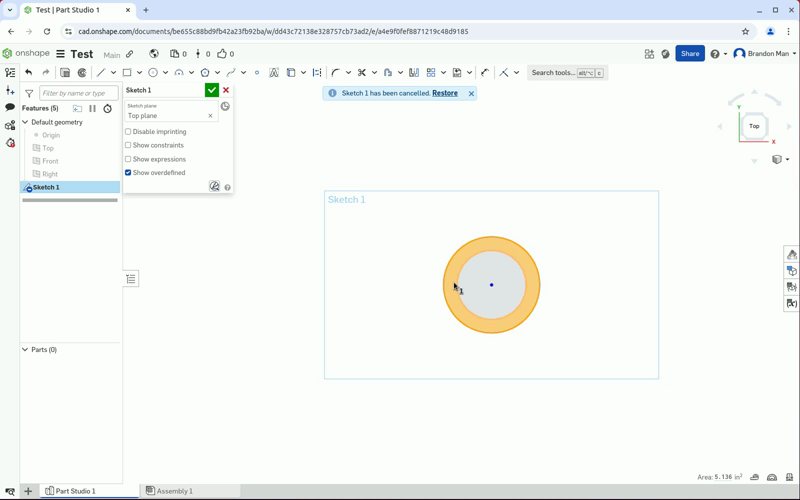
scroll(-6)
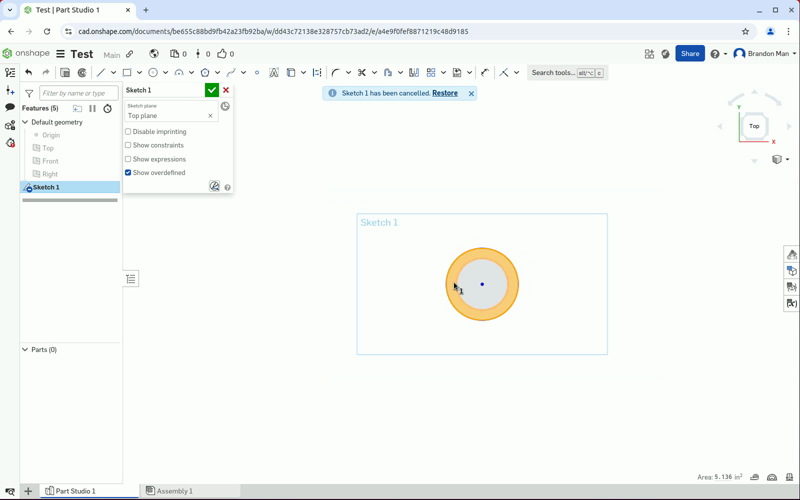
scroll(-6)
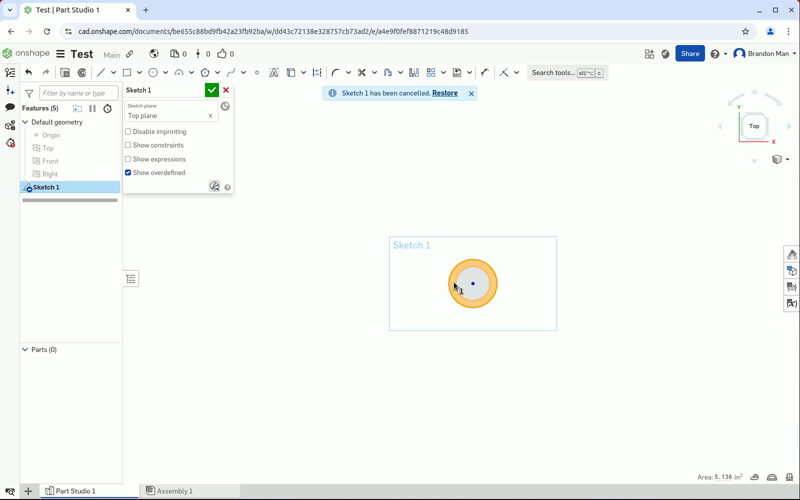
scroll(-6)
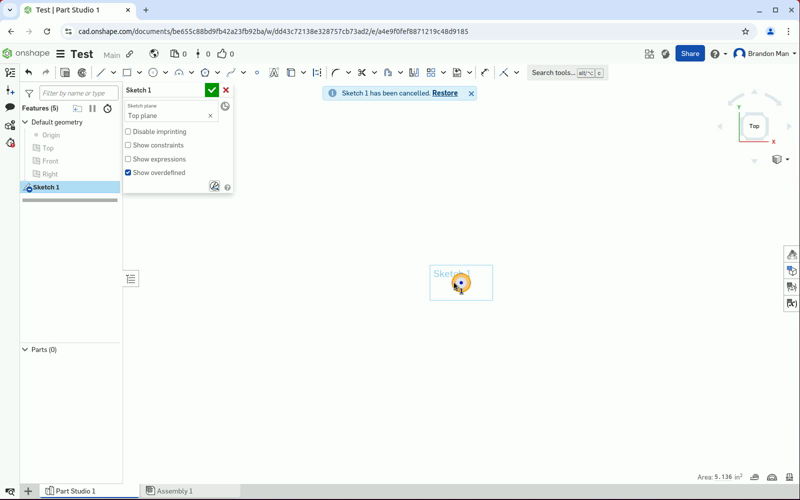
mouse_move(73, 352)
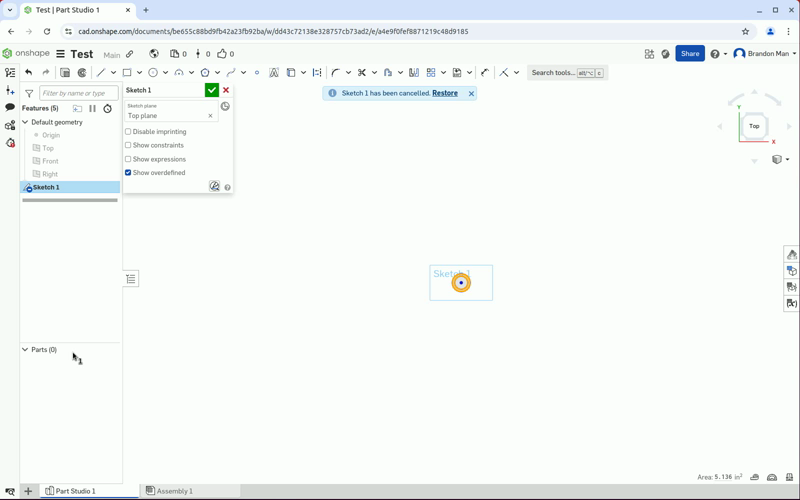
key(shift+y)
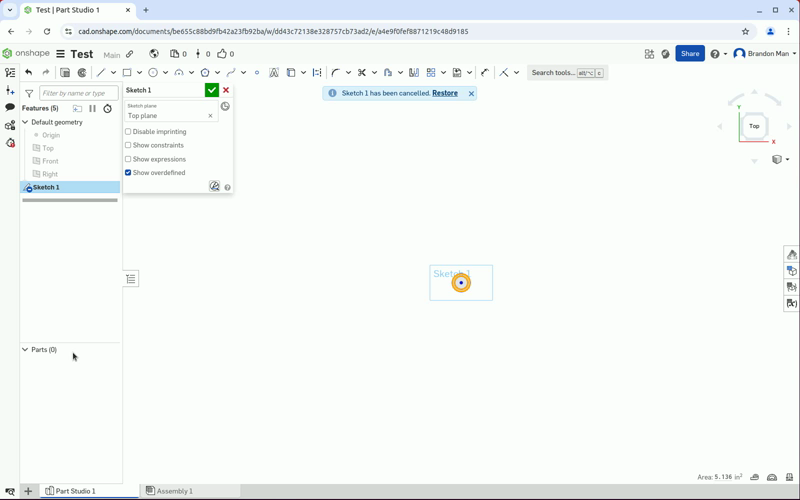
key(shift+e)
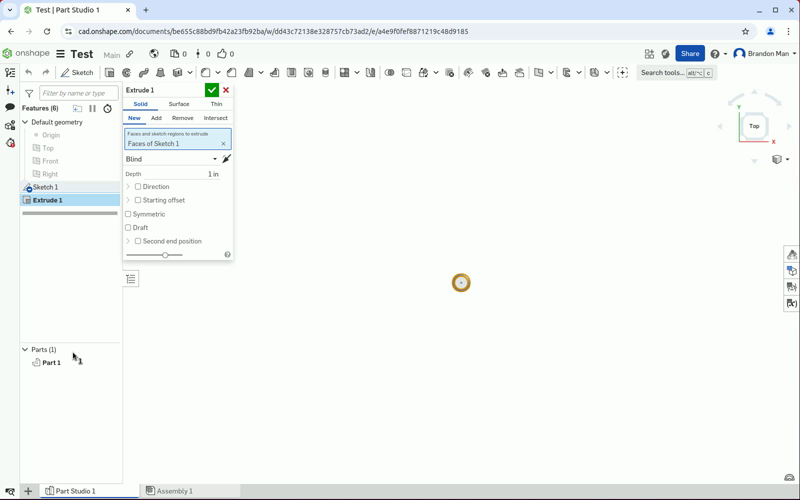
mouse_move(143, 106)
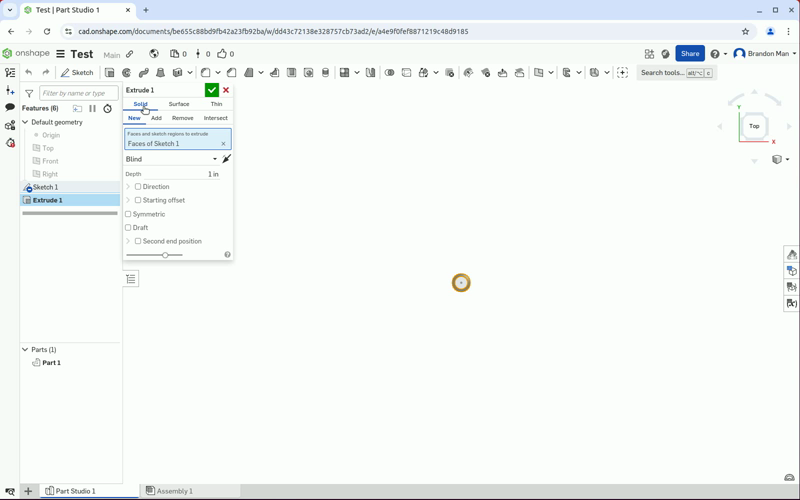
click(143, 106)
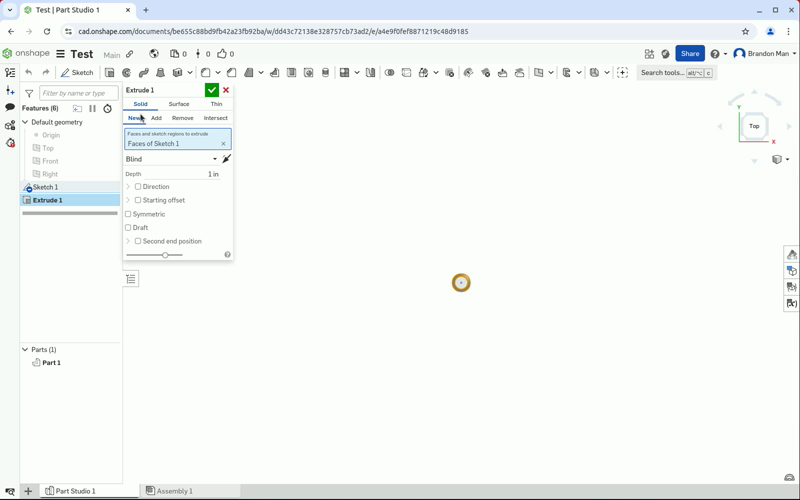
mouse_move(137, 120)
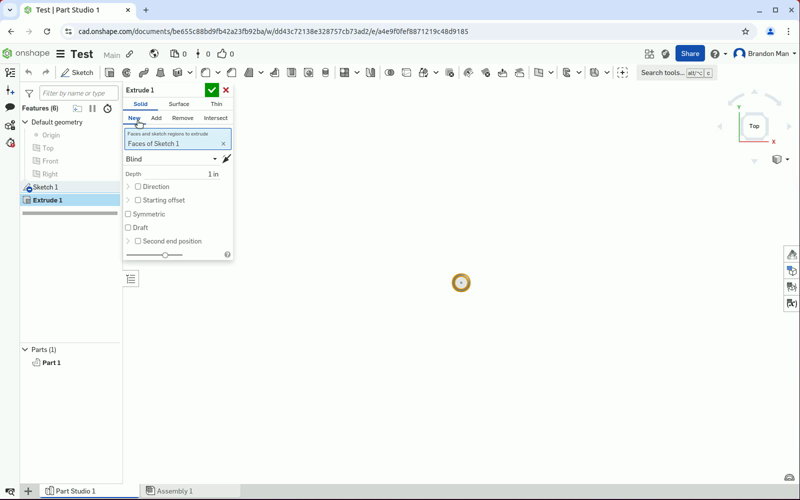
click(137, 120)
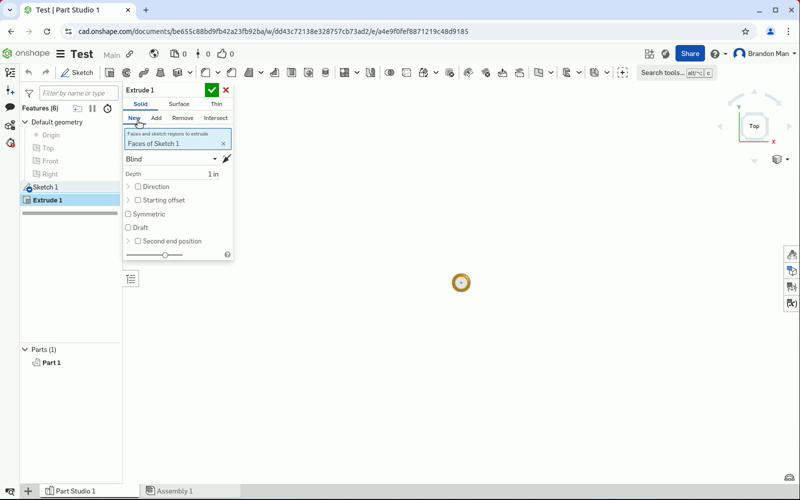
key(tab, 4)
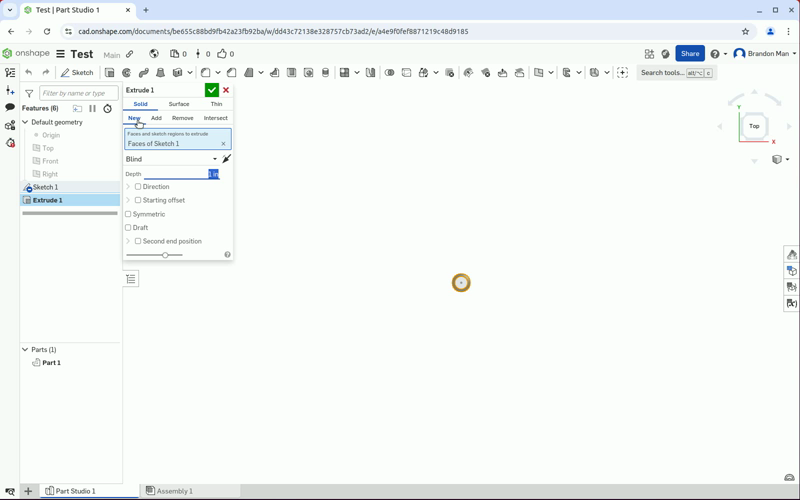
text(23.108)
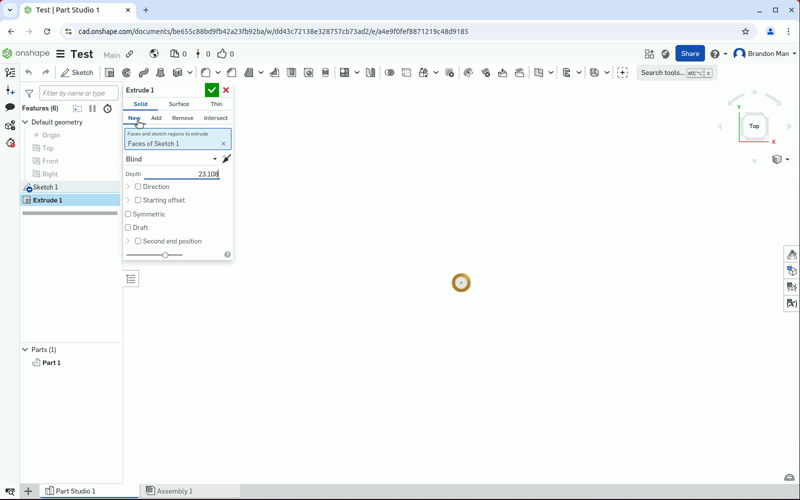
key(enter)
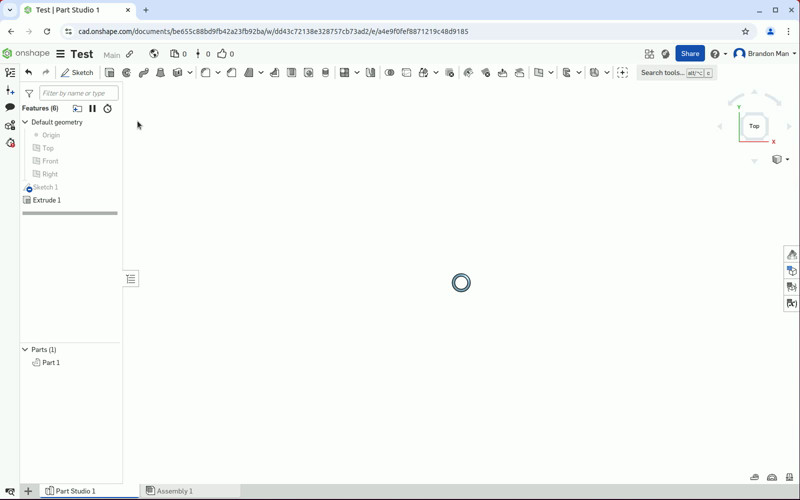
key(shift+h)
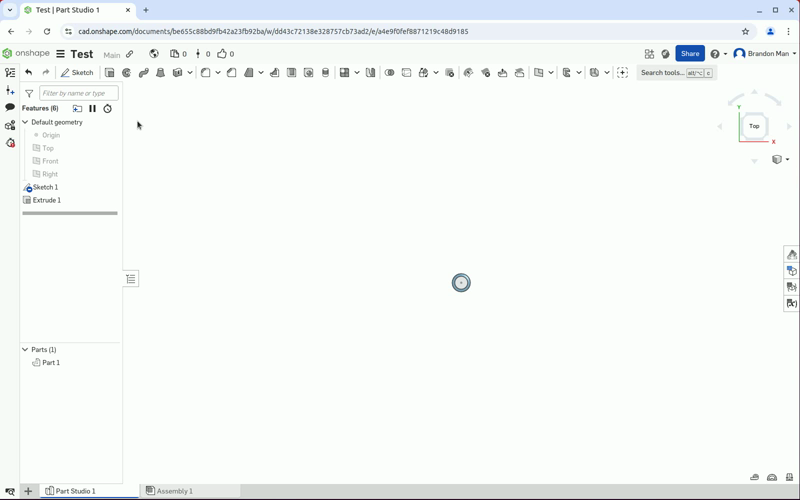
key(shift+h)
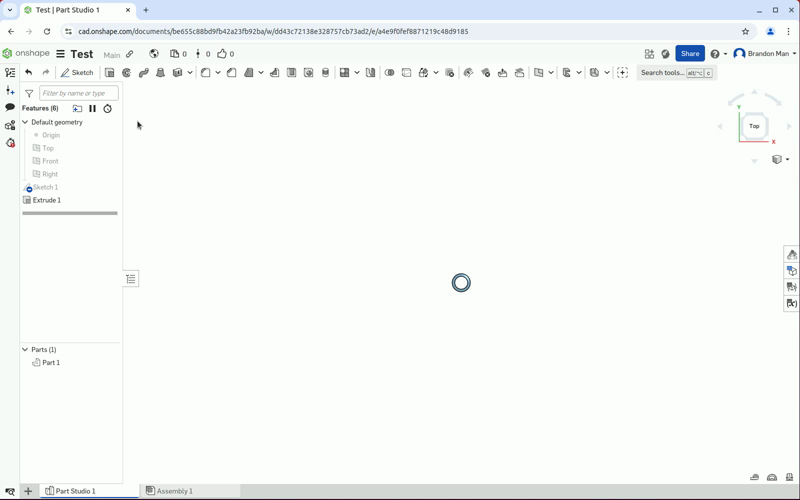
mouse_move(73, 189)
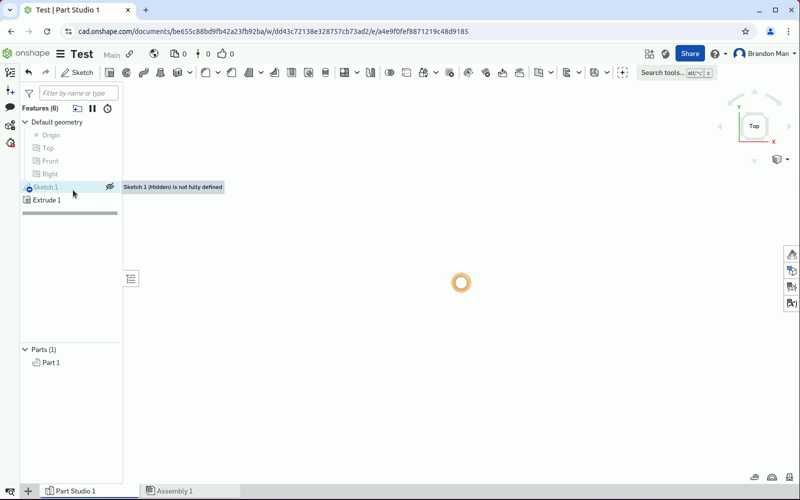
click(73, 189)
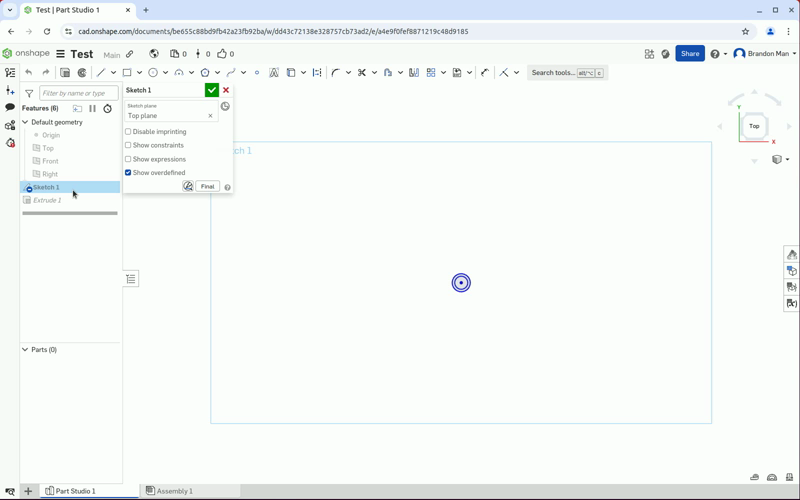
mouse_move(229, 92)
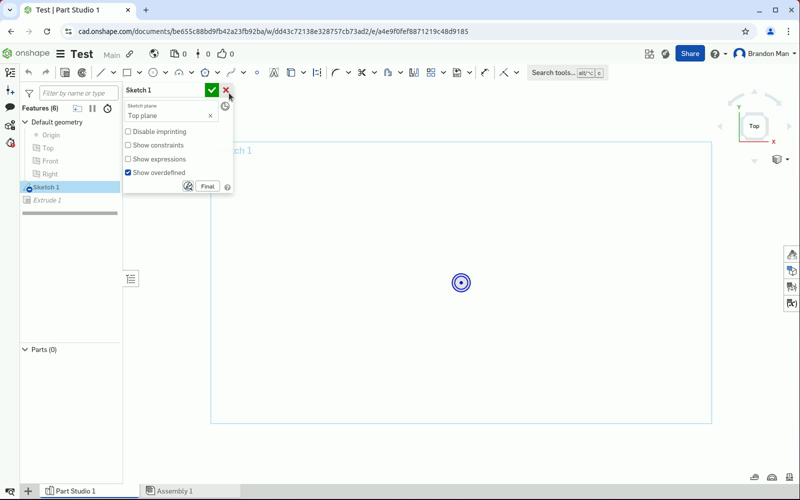
click(229, 92)
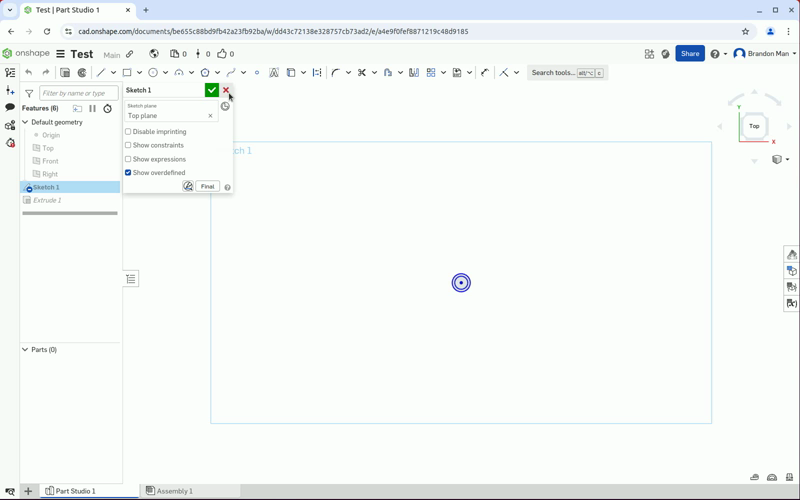
key(shift+s)
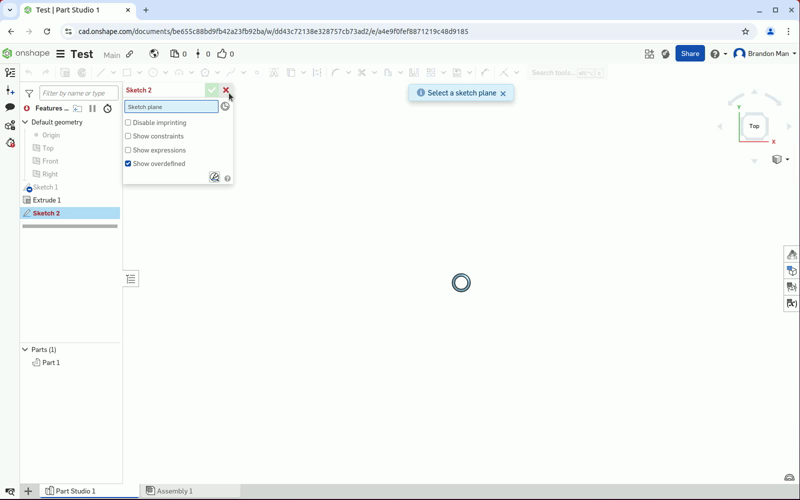
mouse_move(73, 150)
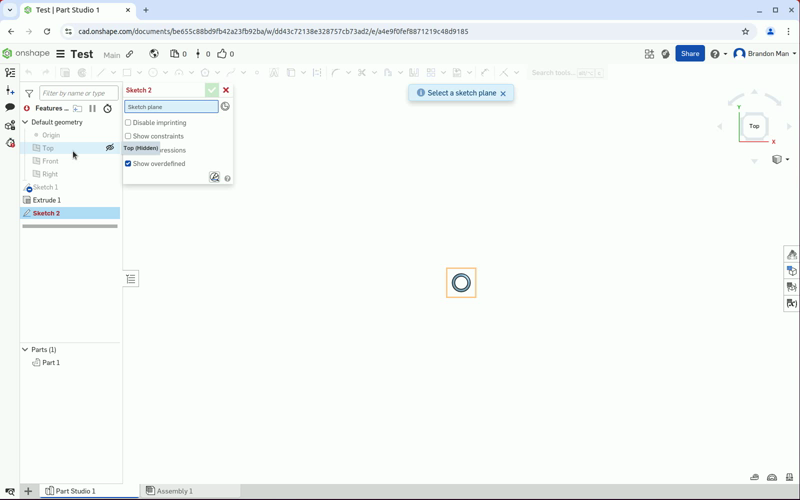
click(73, 150)
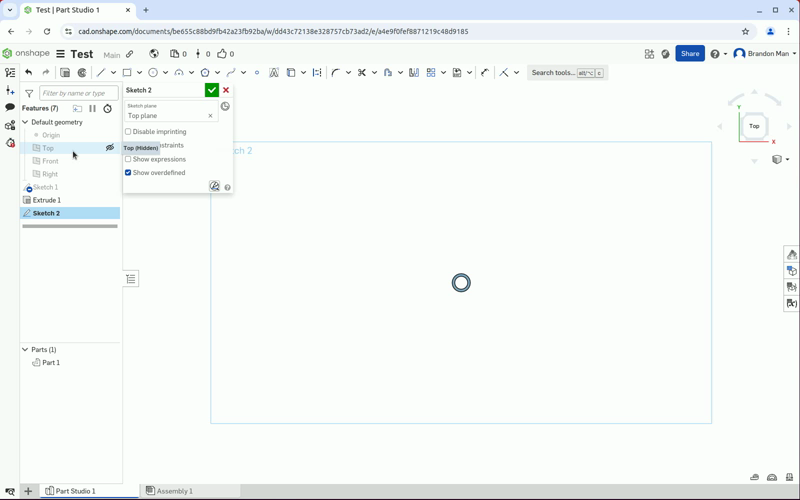
mouse_move(73, 352)
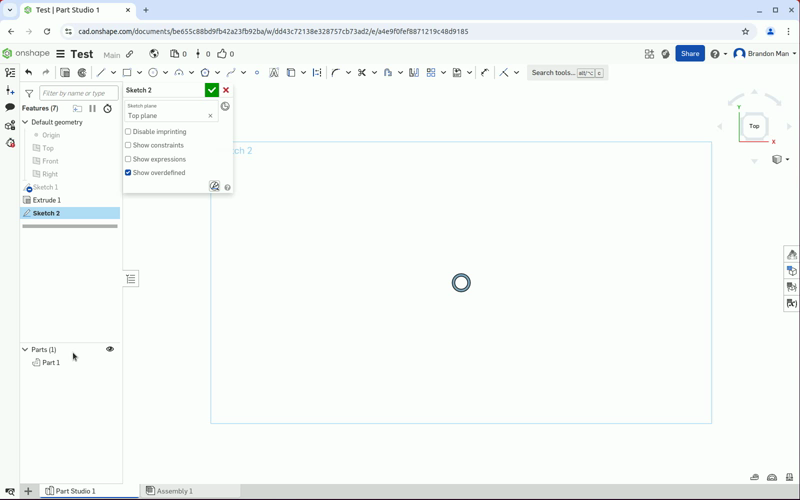
key(y)
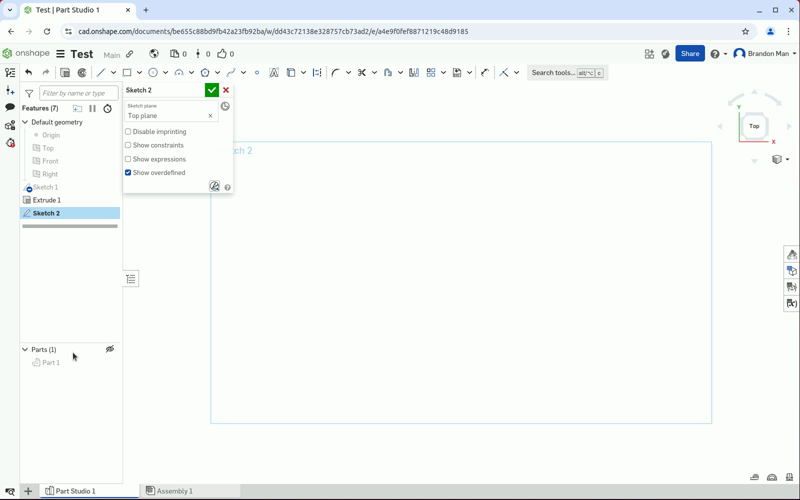
key(c)
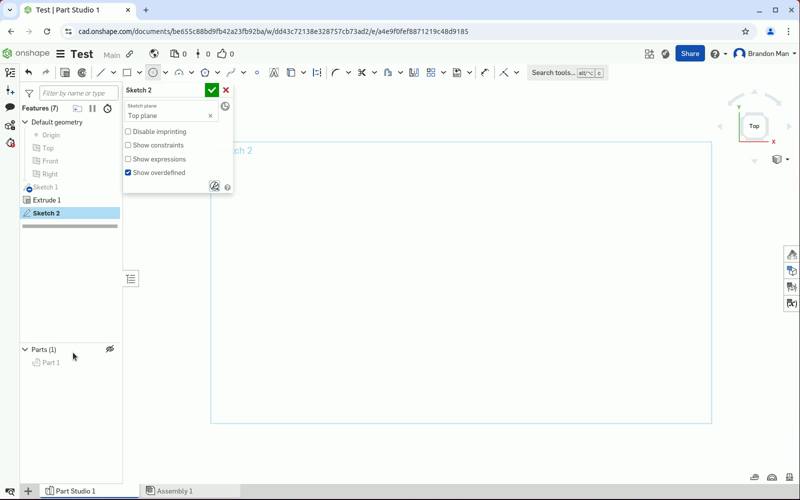
key_down(shift)
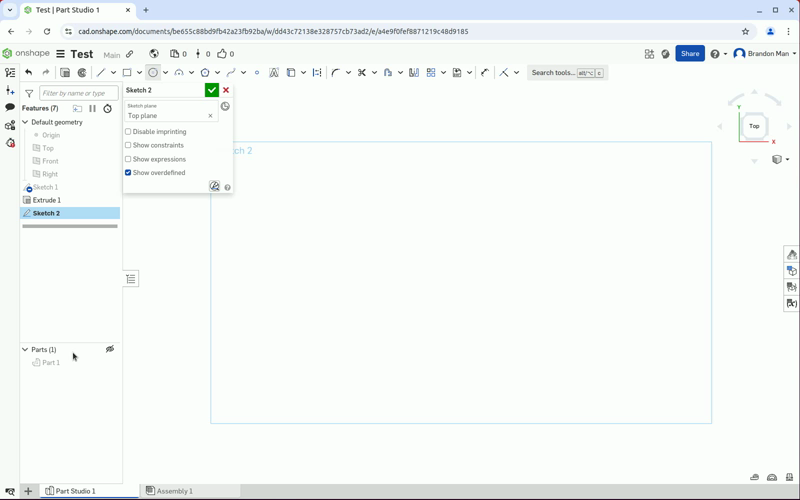
mouse_move(460, 282)
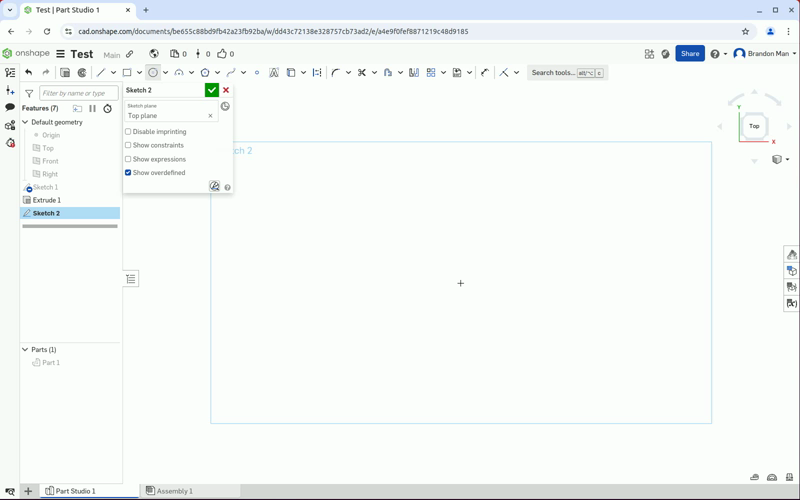
click(460, 282)
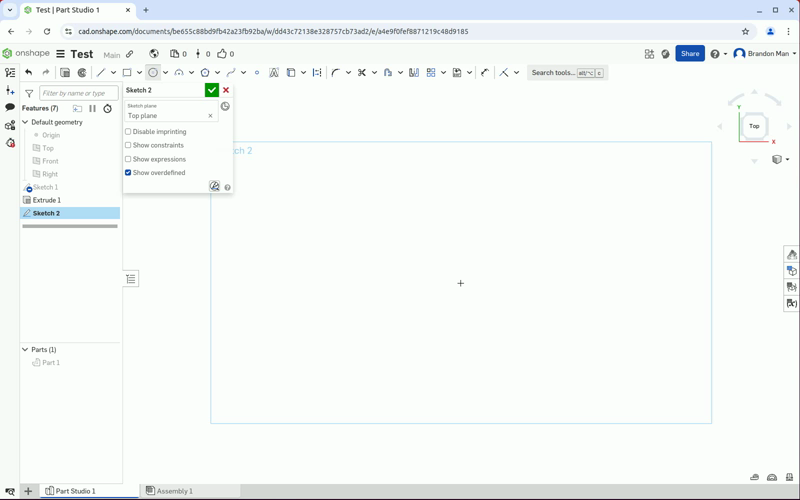
key_up(shift)
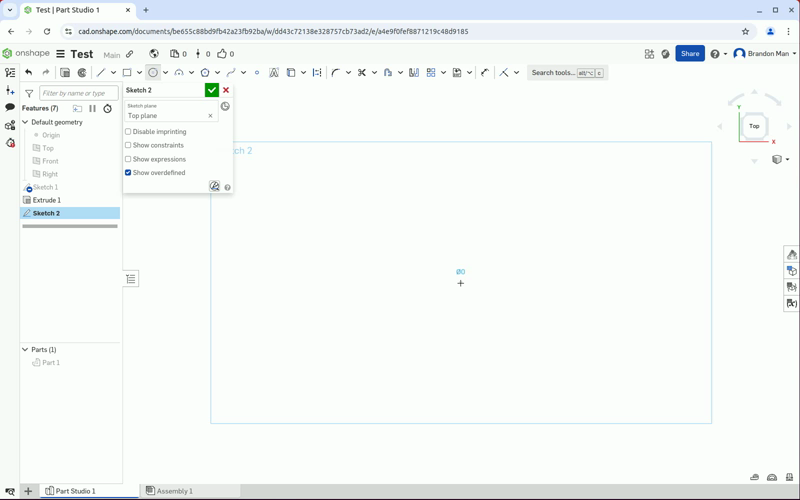
mouse_move(471, 282)
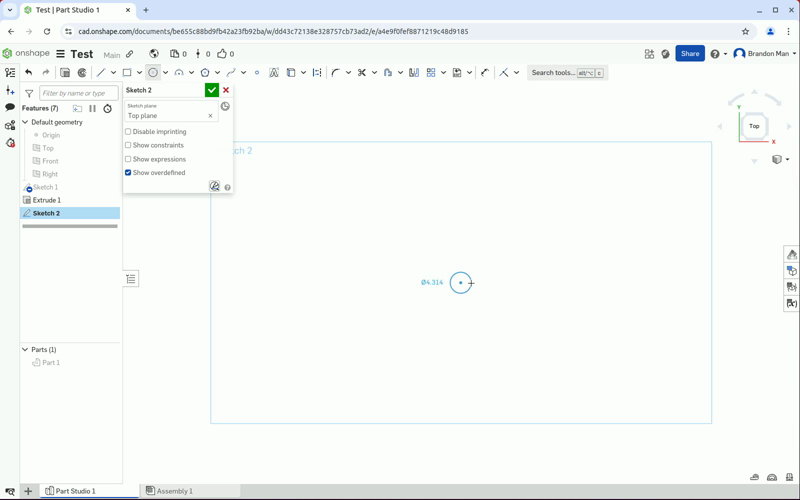
click(471, 282)
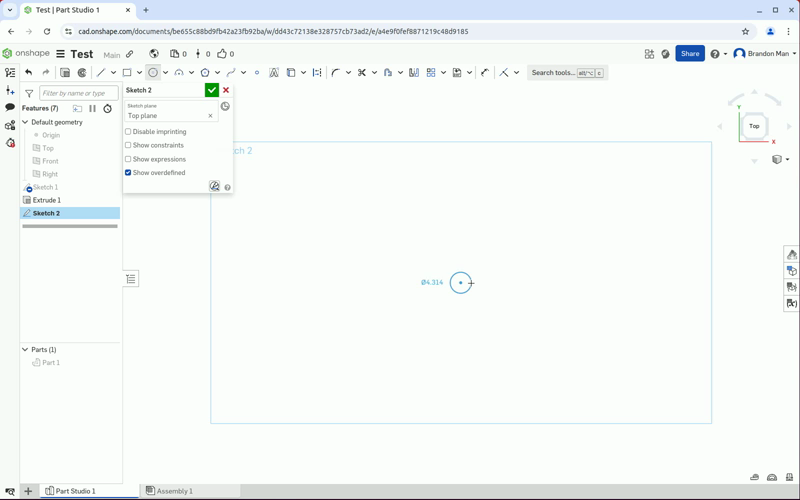
key(esc)
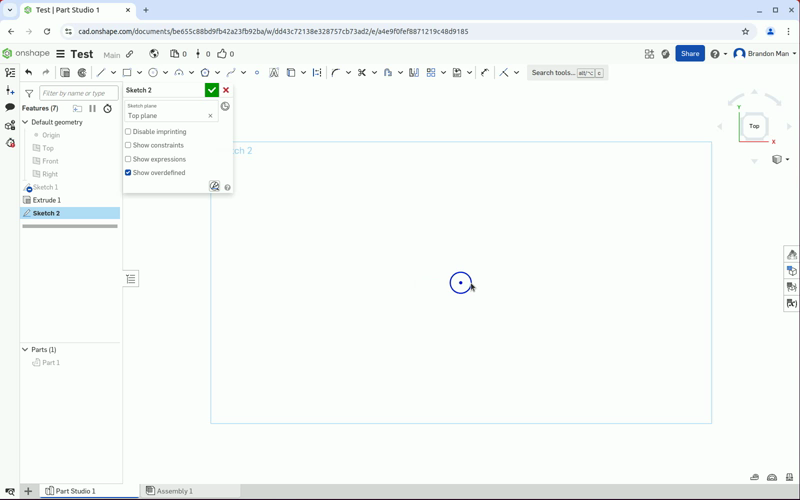
key(c)
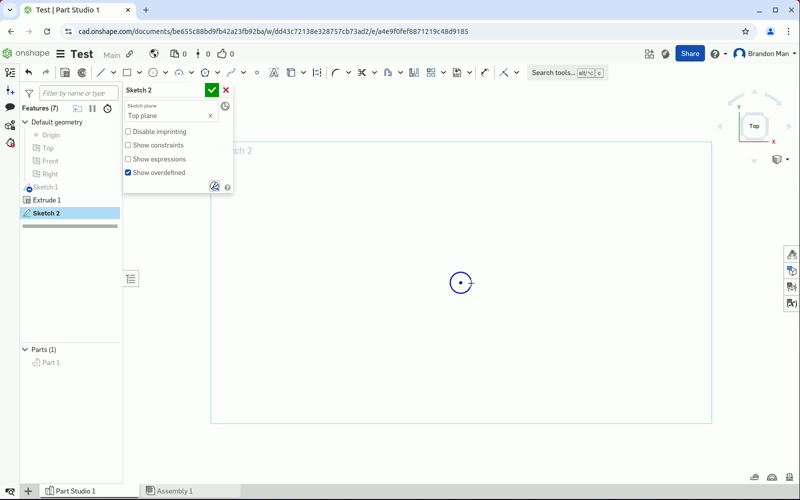
key_down(shift)
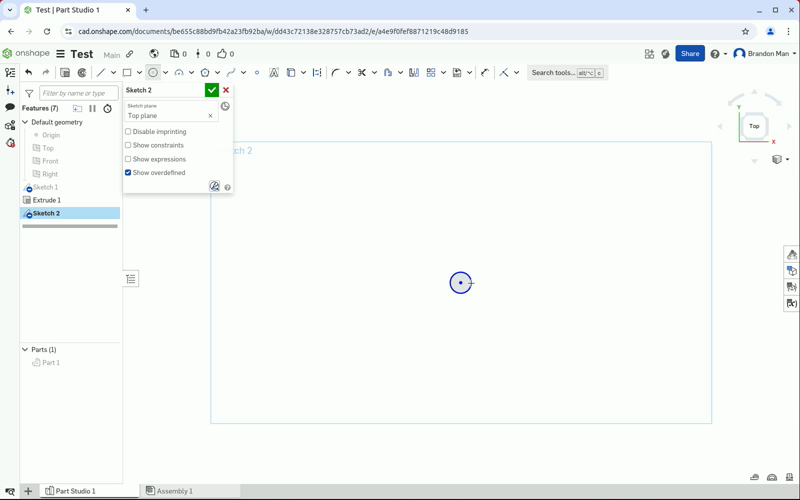
mouse_move(460, 282)
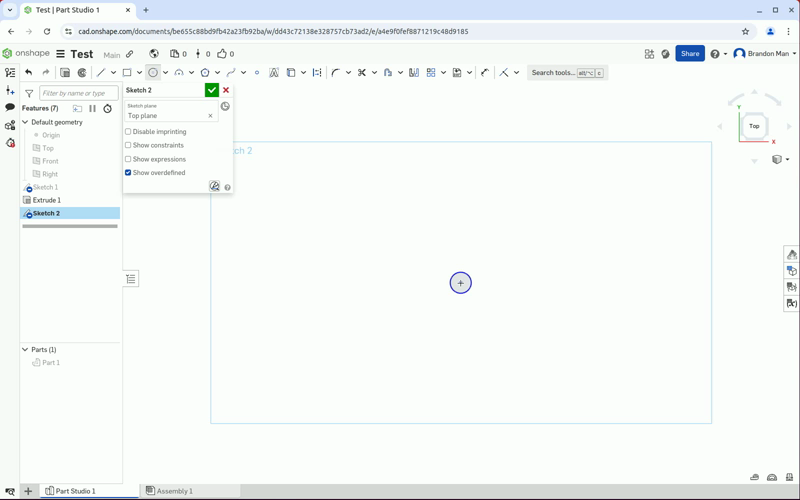
click(460, 282)
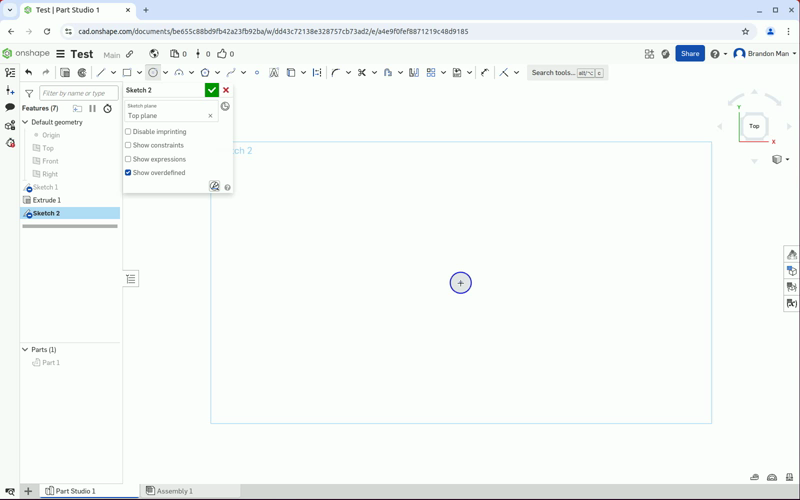
key_up(shift)
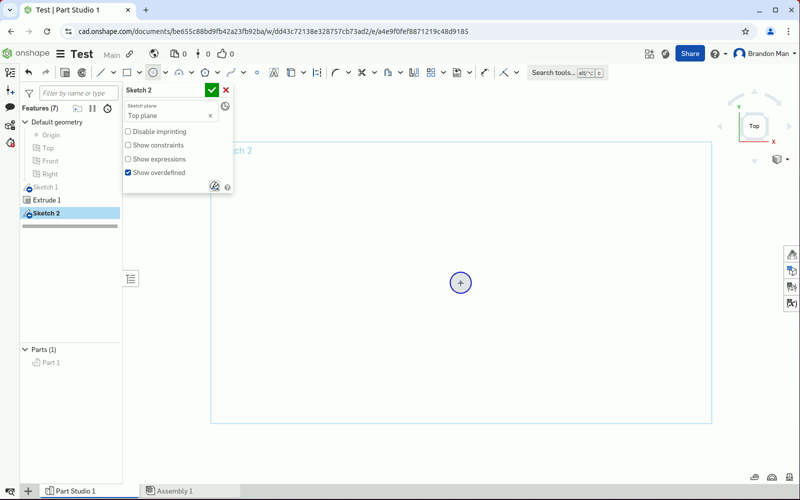
mouse_move(469, 282)
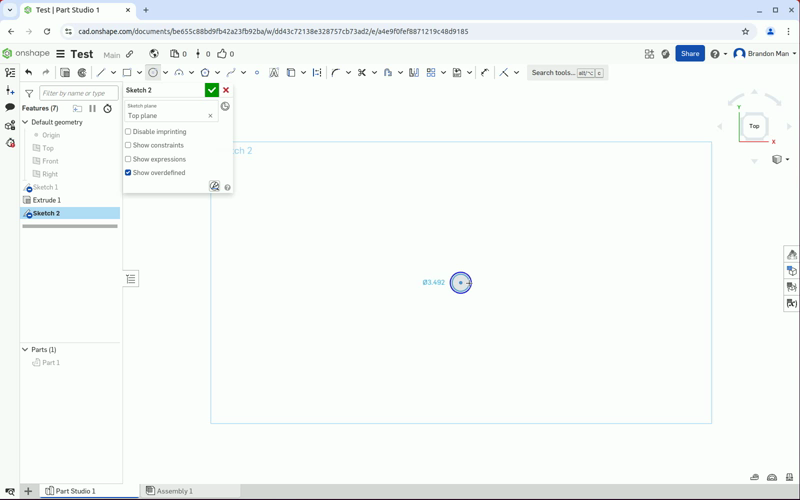
scroll(6)
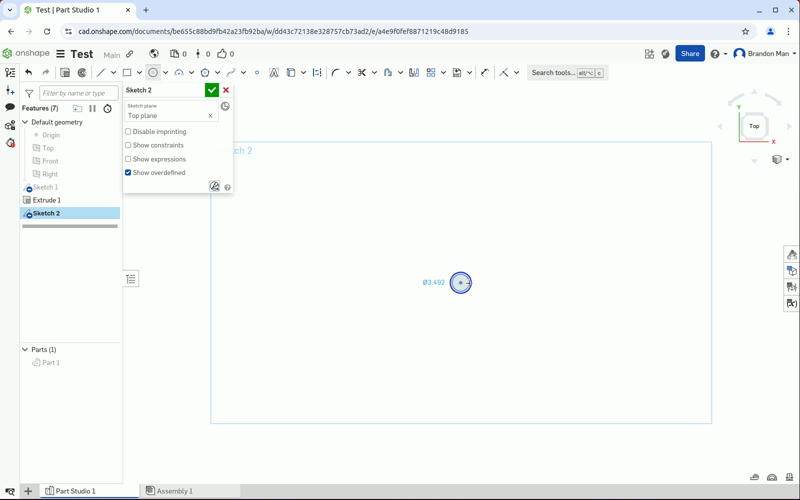
scroll(6)
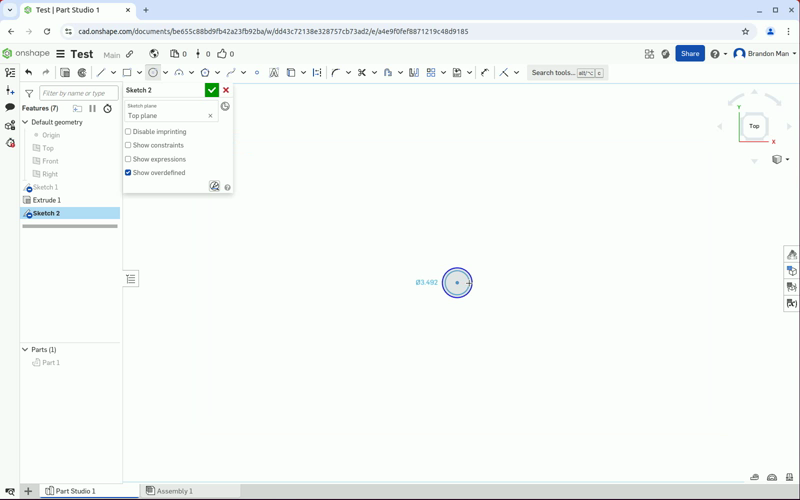
scroll(6)
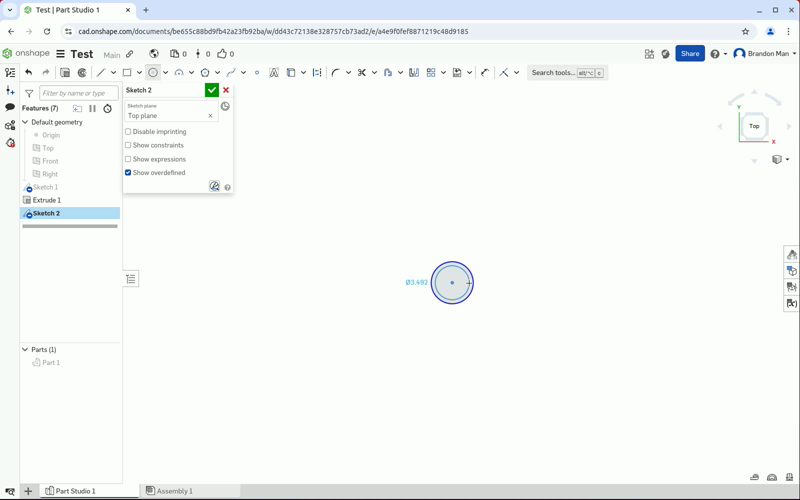
scroll(6)
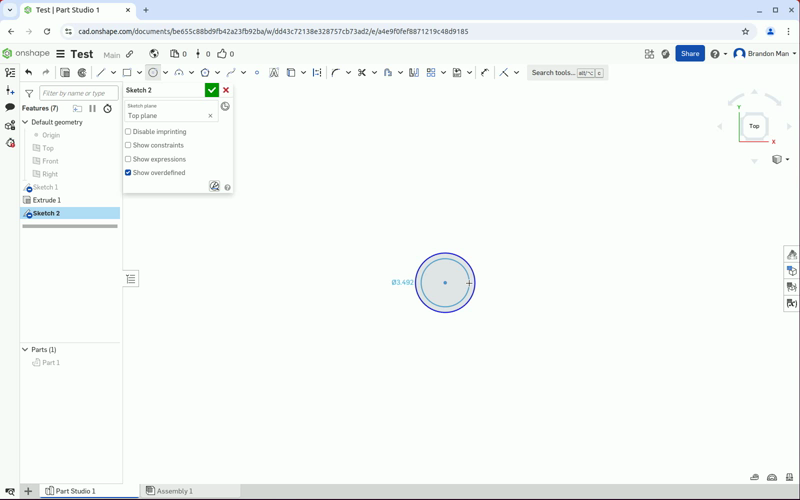
scroll(6)
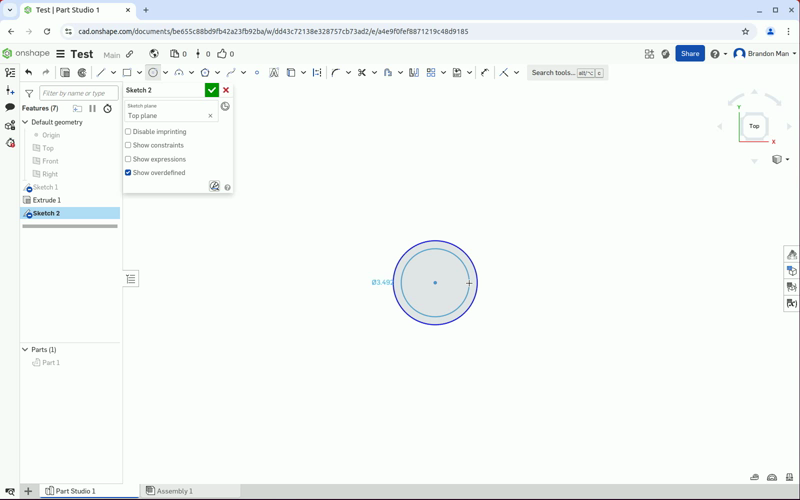
scroll(6)
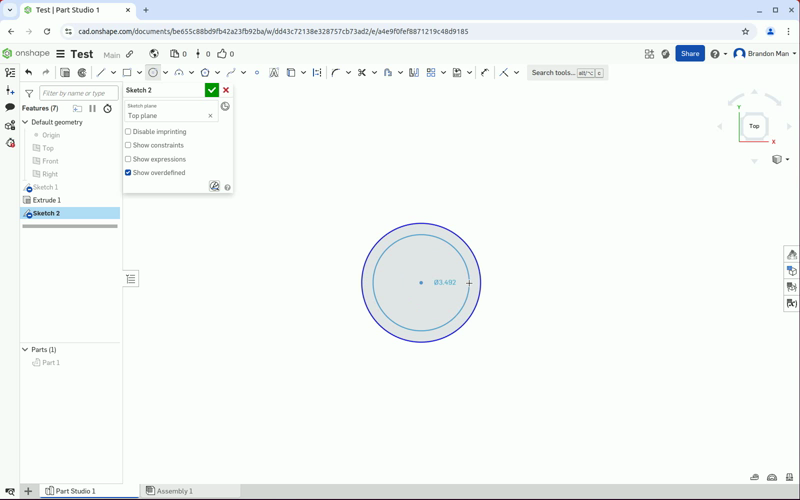
scroll(6)
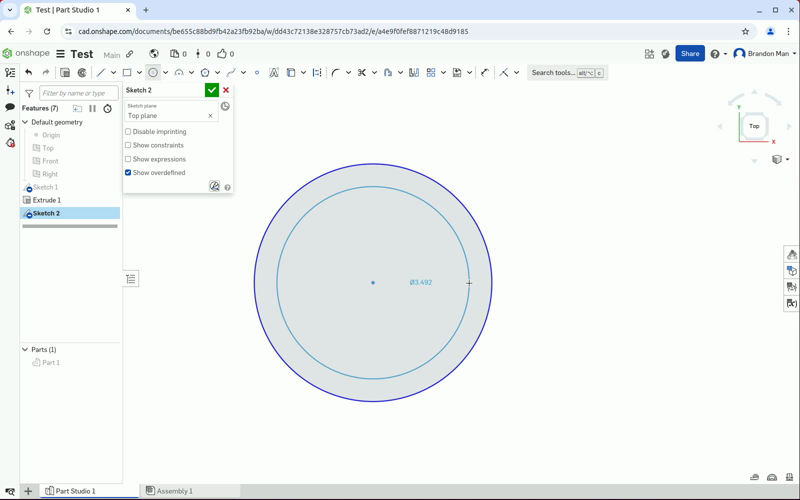
click(469, 282)
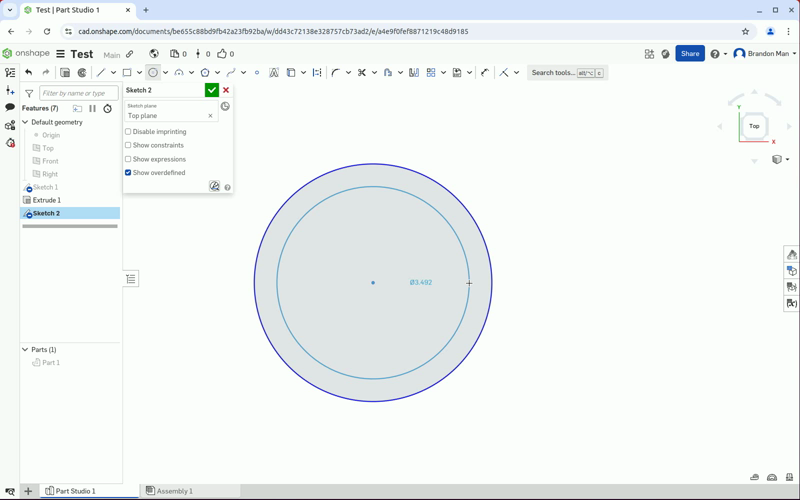
scroll(-6)
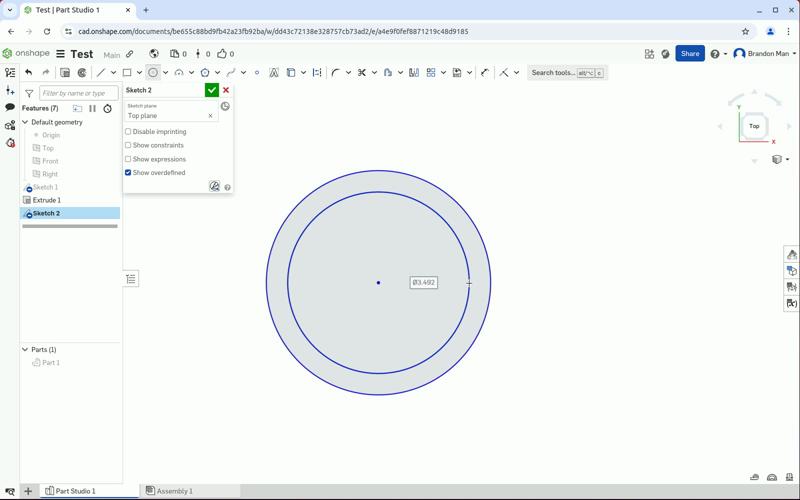
scroll(-6)
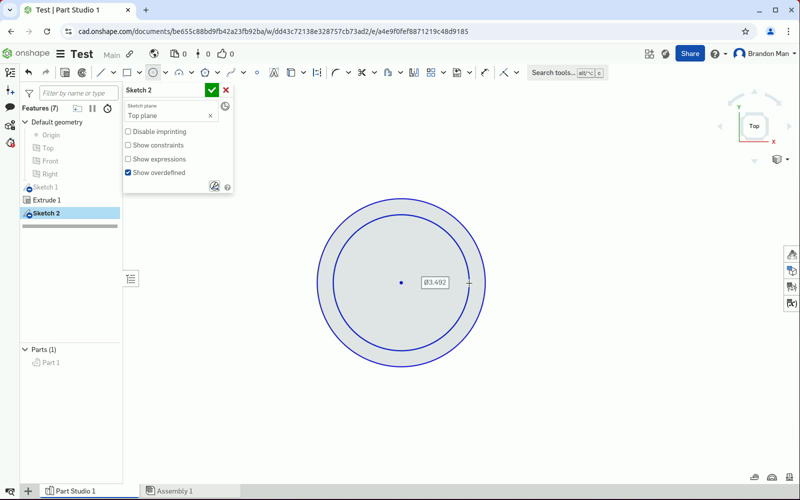
scroll(-6)
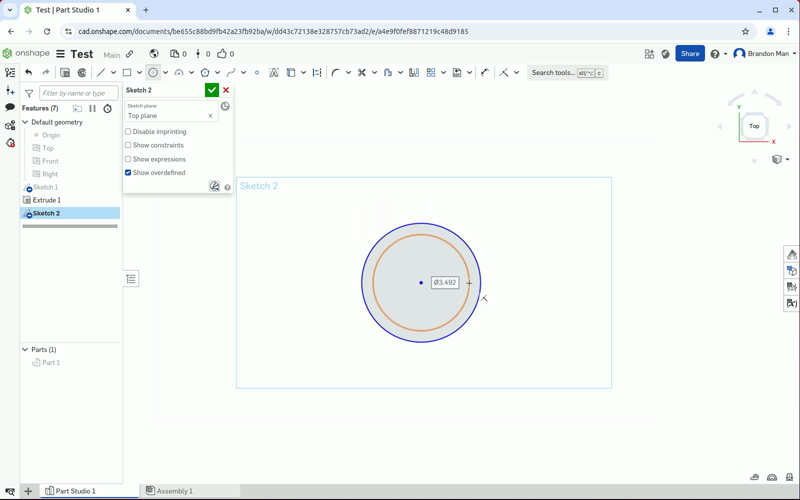
scroll(-6)
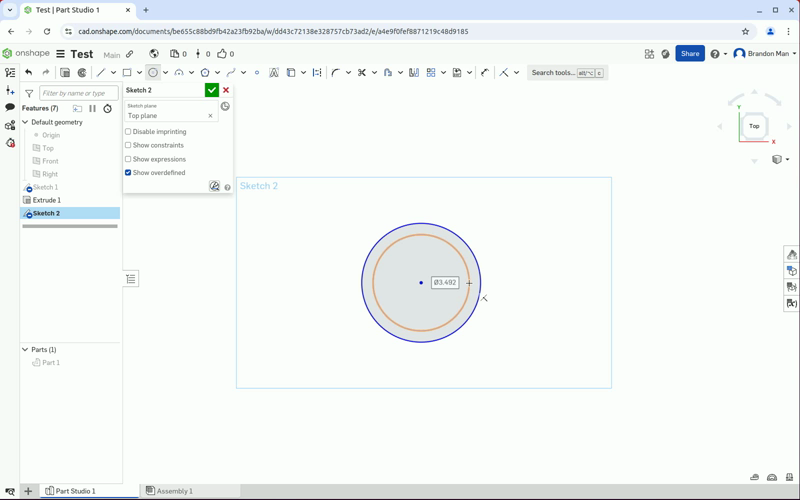
scroll(-6)
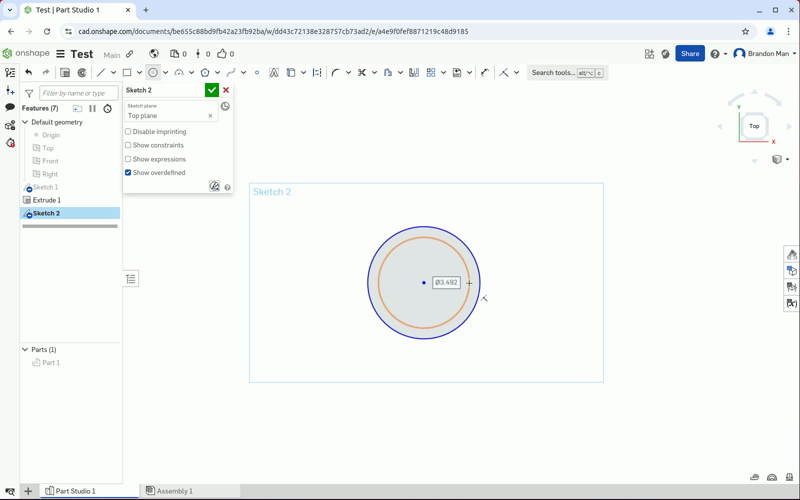
scroll(-6)
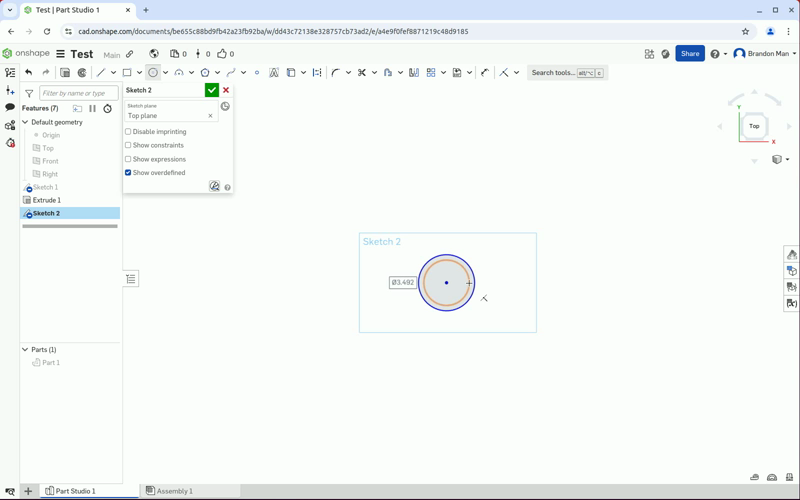
scroll(-6)
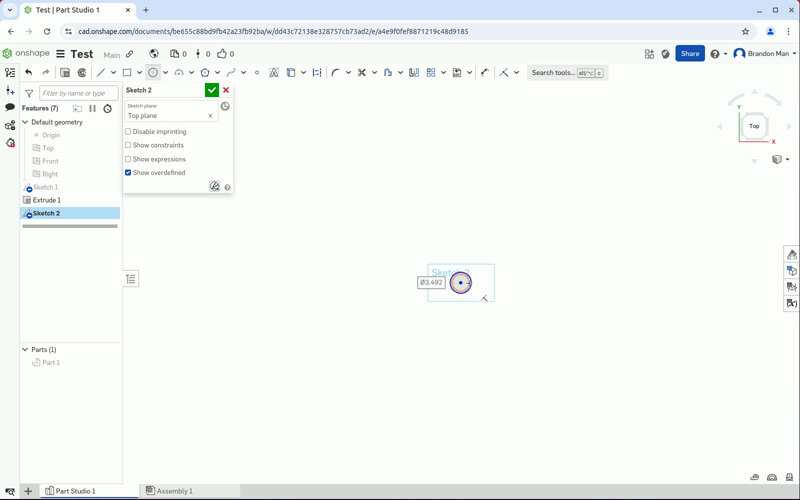
key(esc)
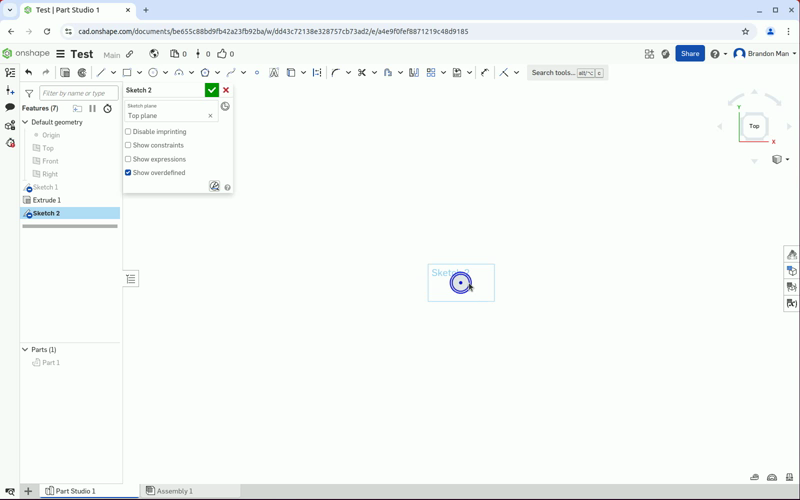
mouse_move(464, 274)
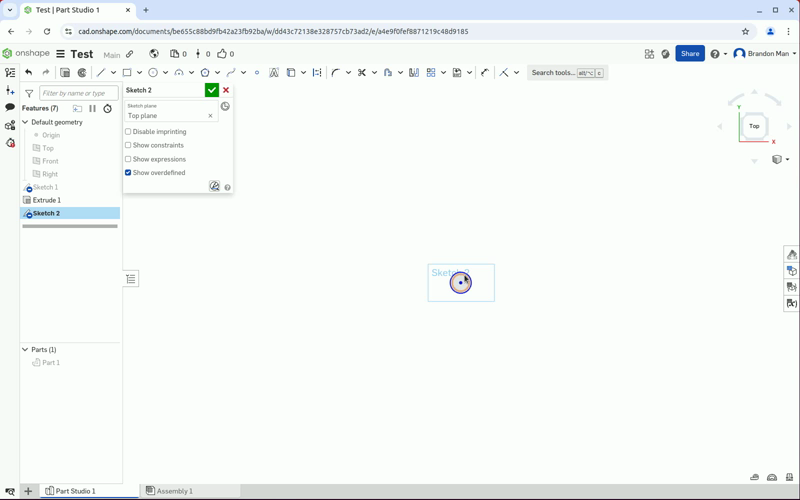
scroll(6)
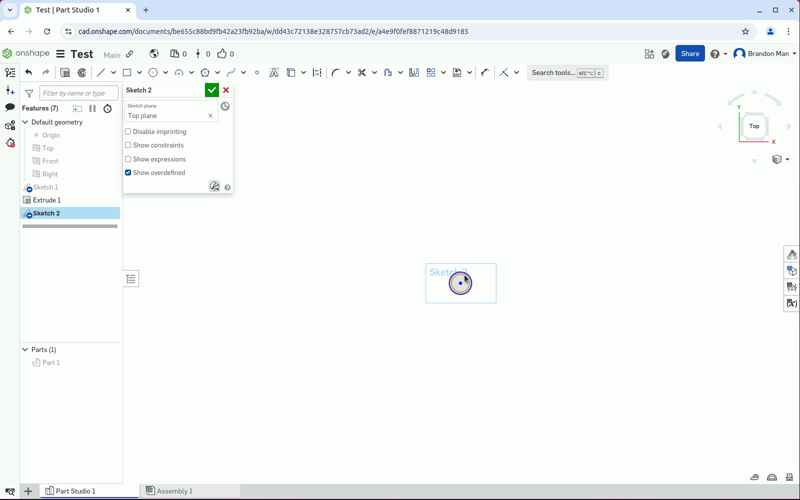
scroll(6)
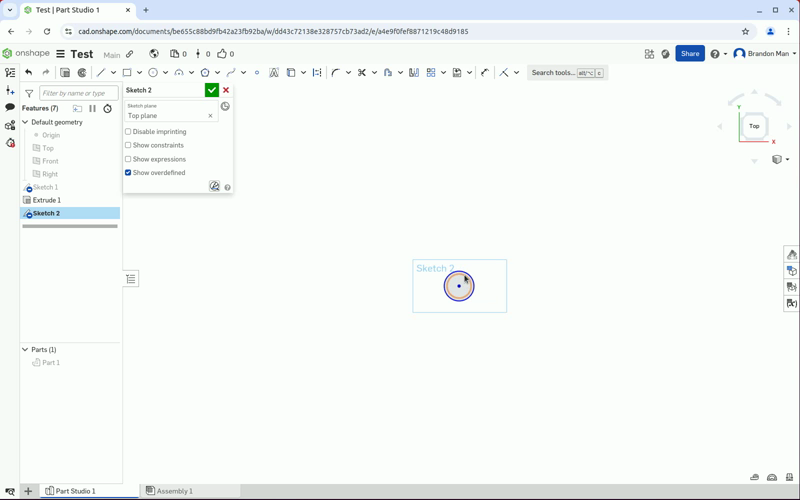
scroll(6)
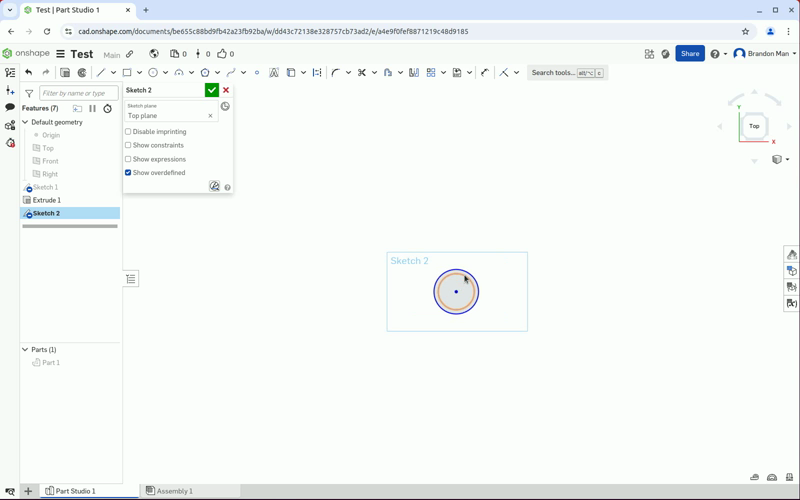
scroll(6)
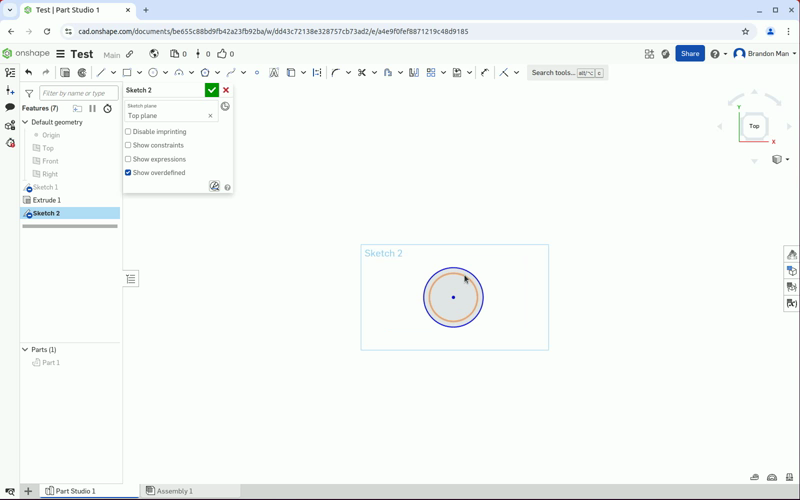
scroll(6)
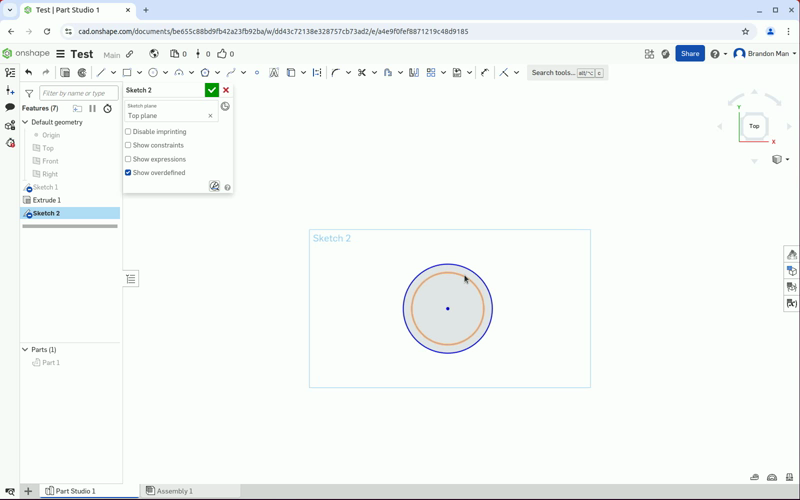
scroll(6)
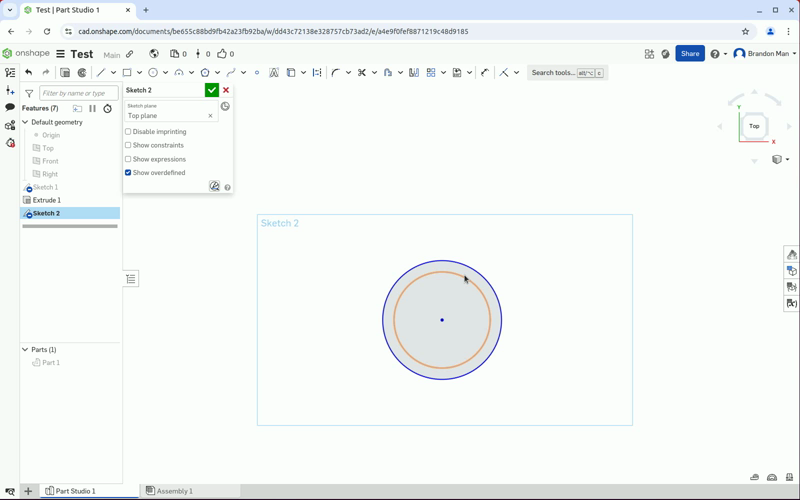
scroll(6)
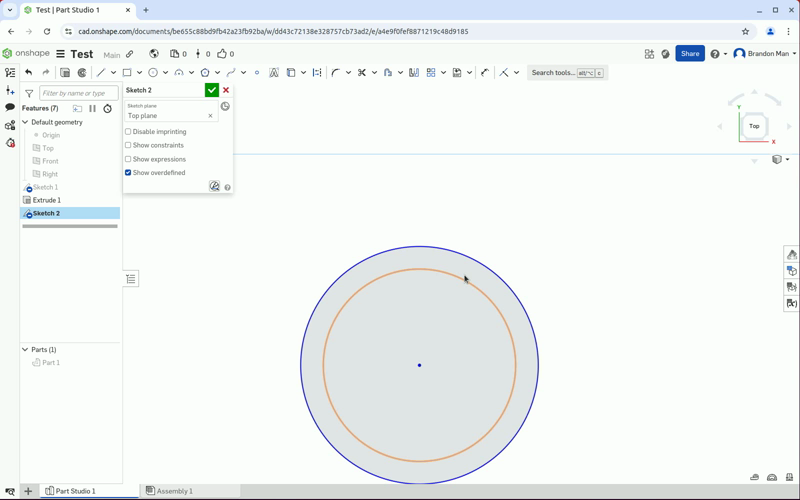
click(464, 274)
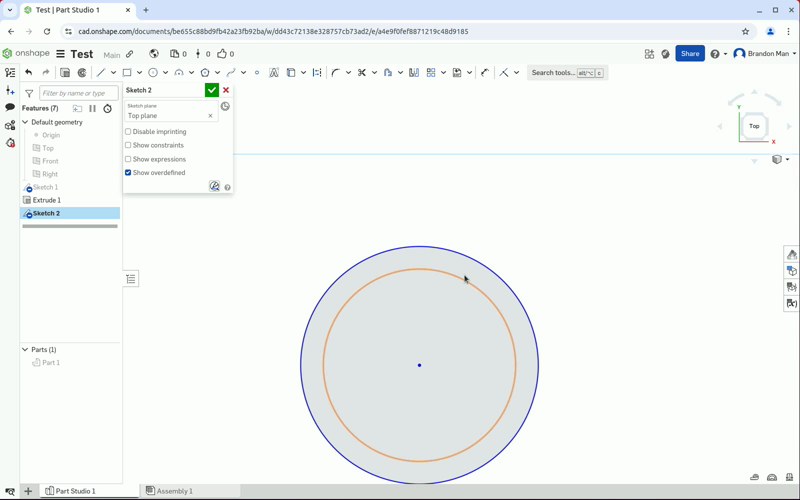
scroll(-6)
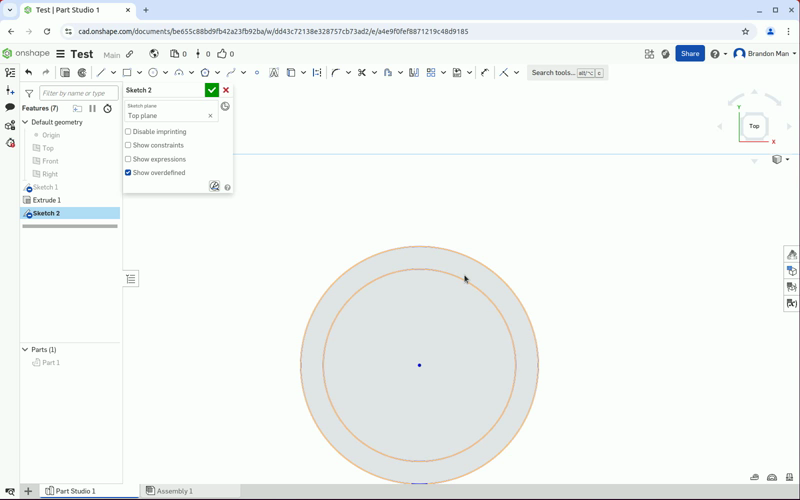
scroll(-6)
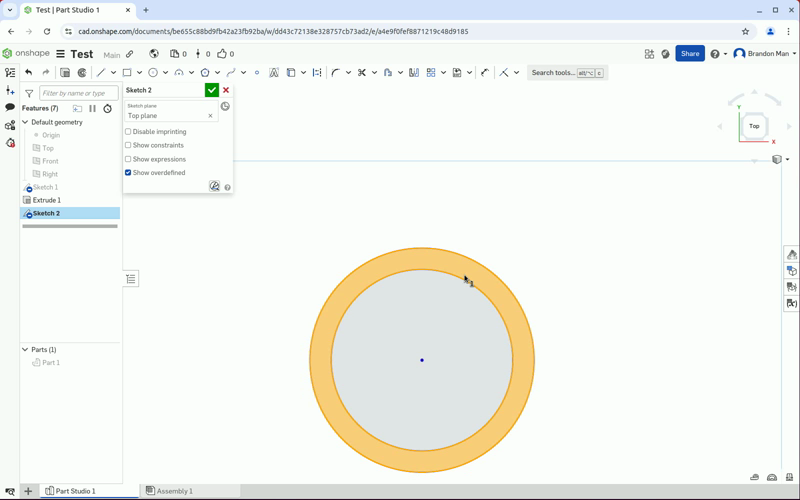
scroll(-6)
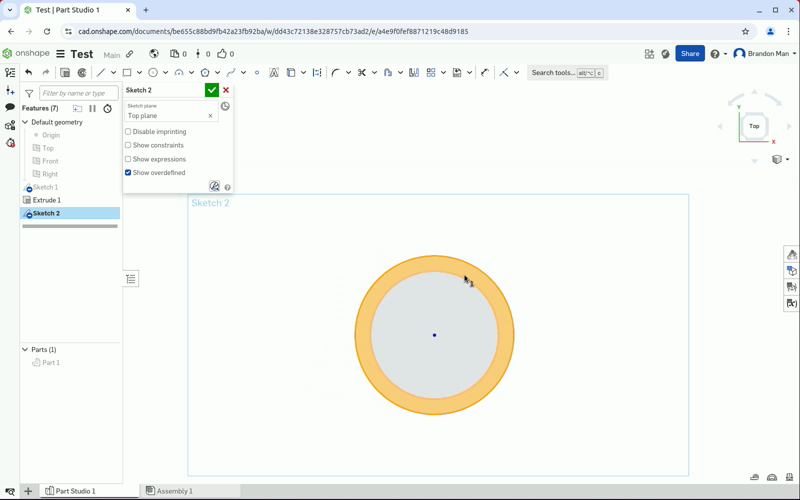
scroll(-6)
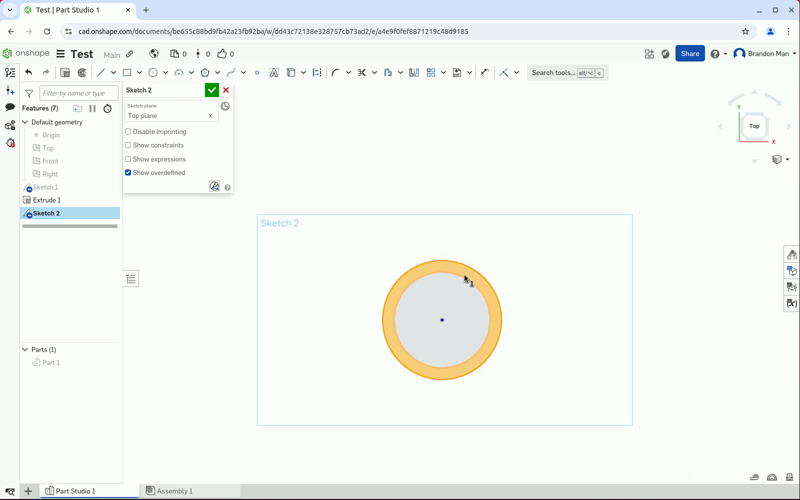
scroll(-6)
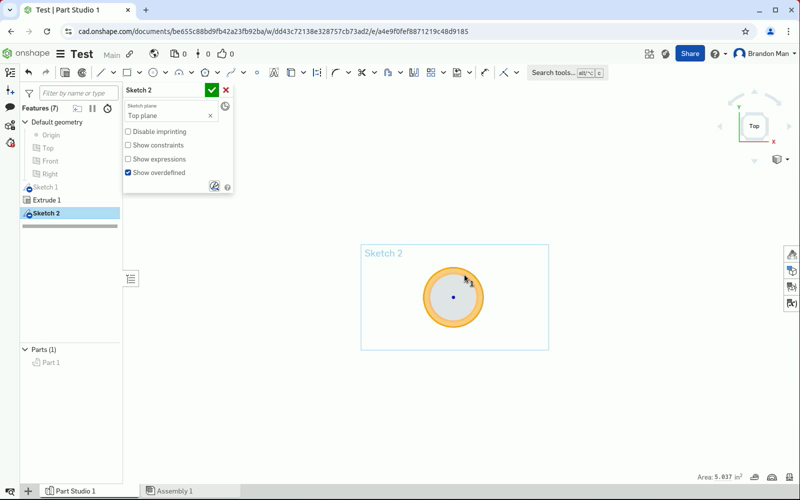
scroll(-6)
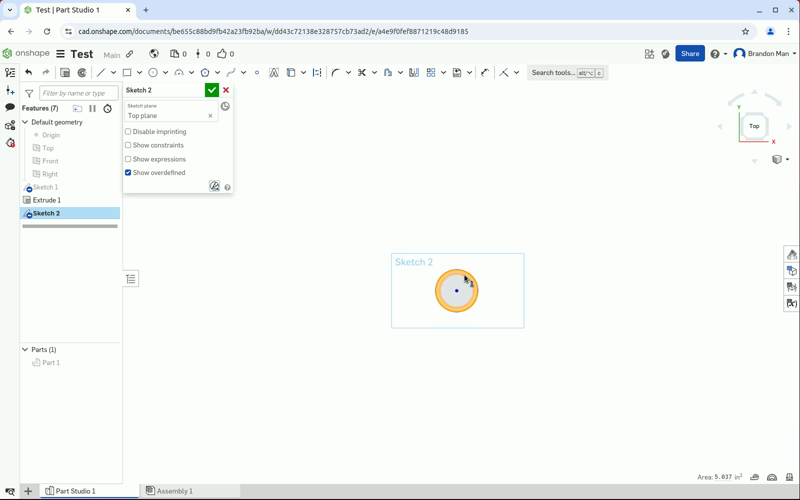
scroll(-6)
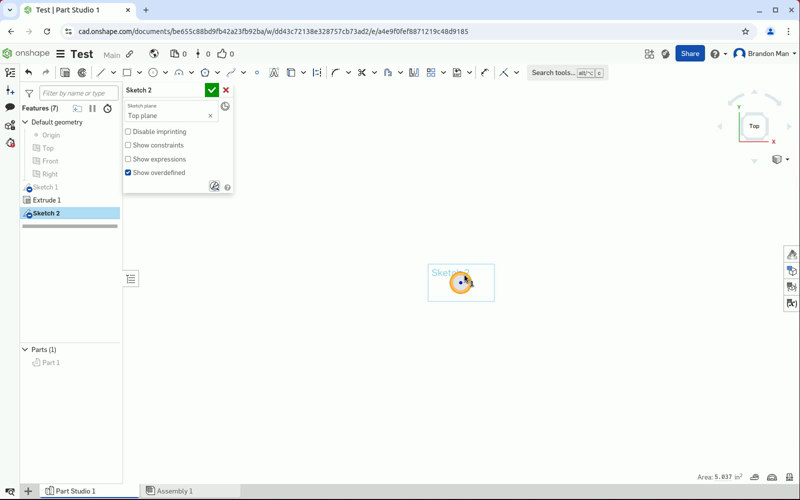
mouse_move(73, 352)
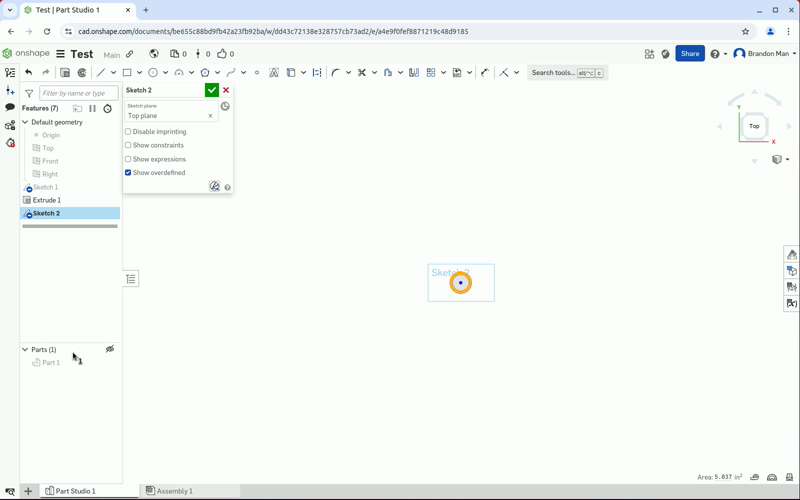
key(shift+y)
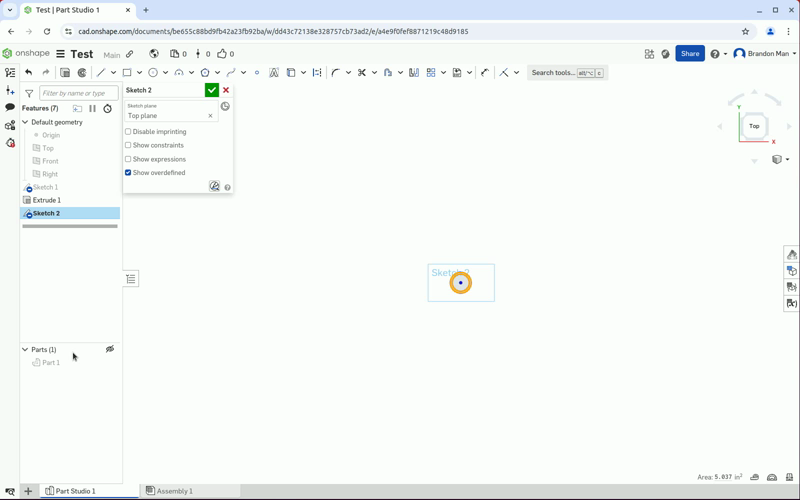
key(shift+e)
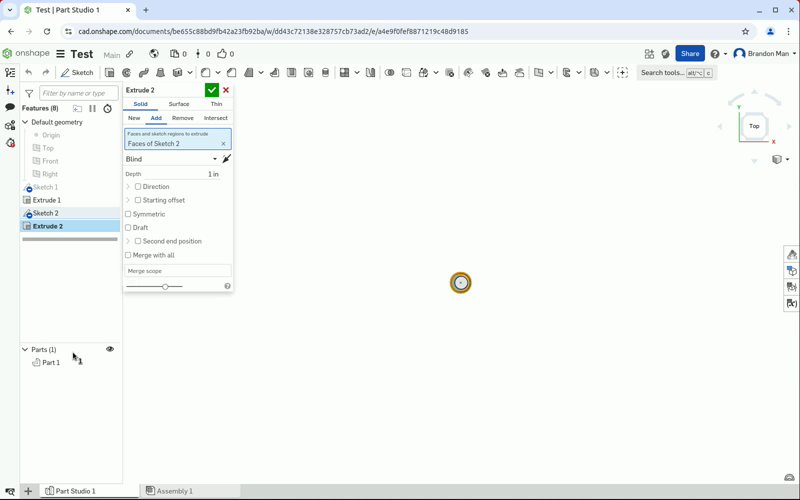
mouse_move(143, 106)
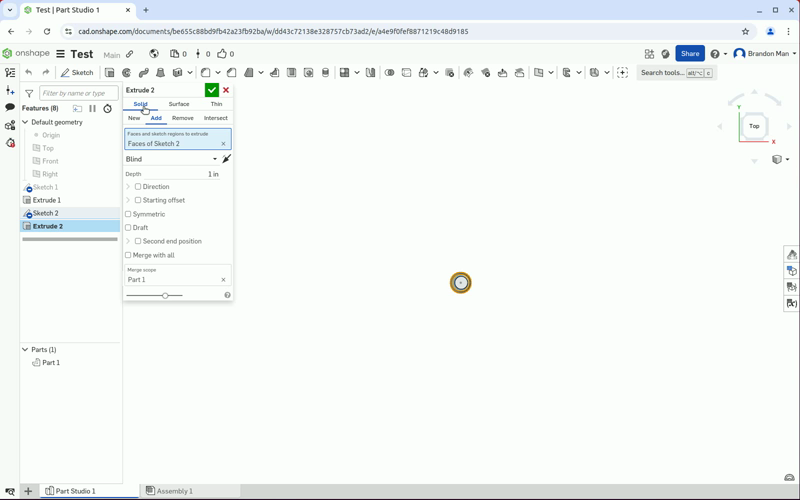
click(143, 106)
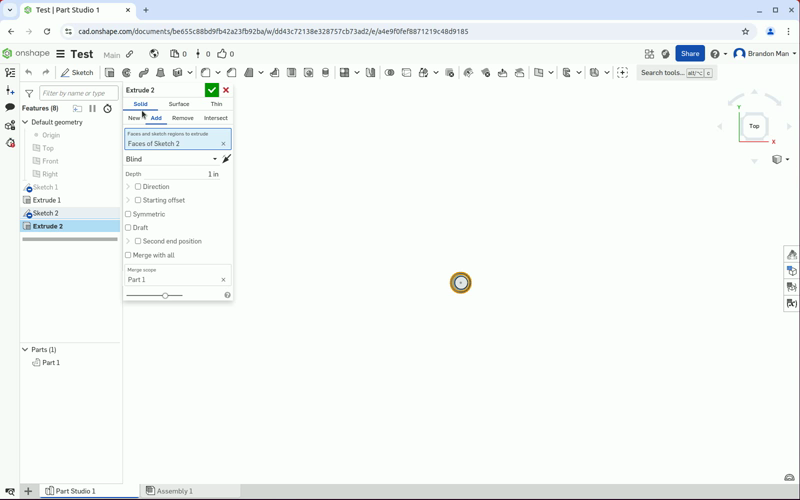
mouse_move(137, 120)
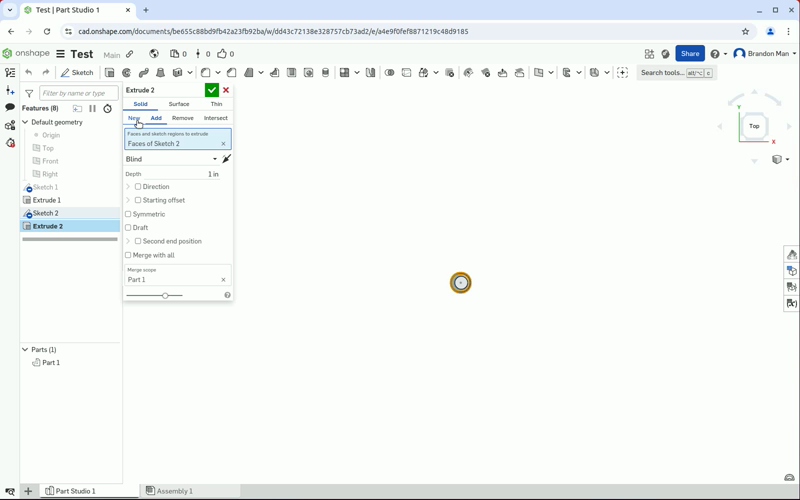
click(137, 120)
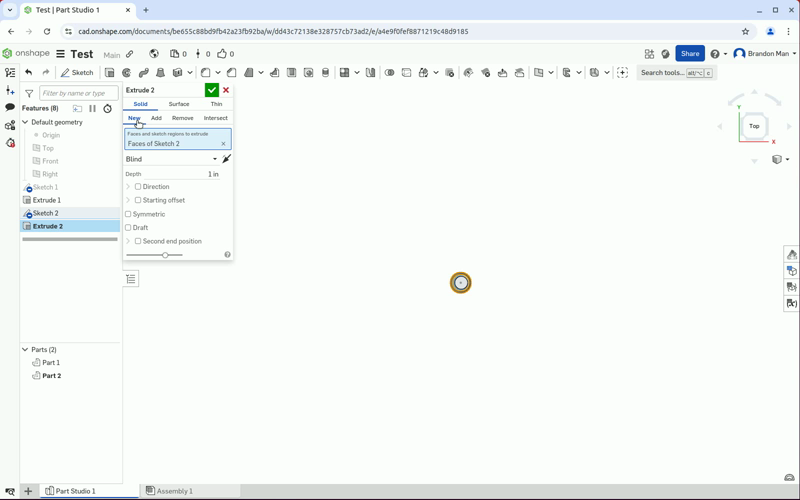
key(tab, 4)
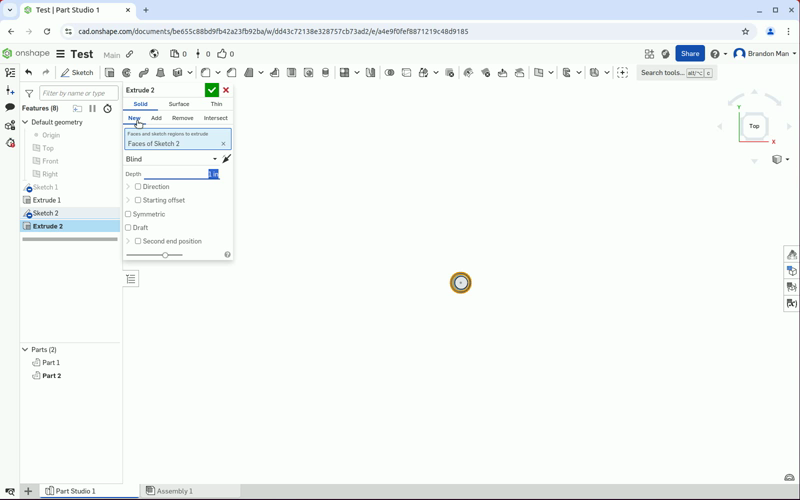
text(12.036)
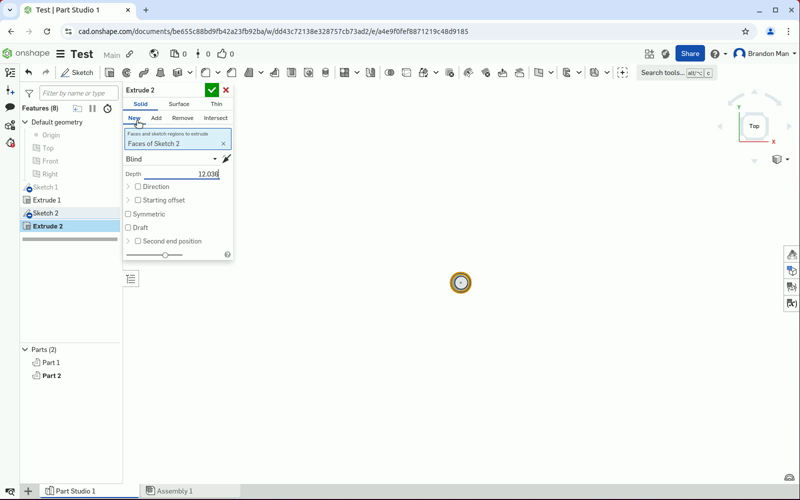
key(enter)
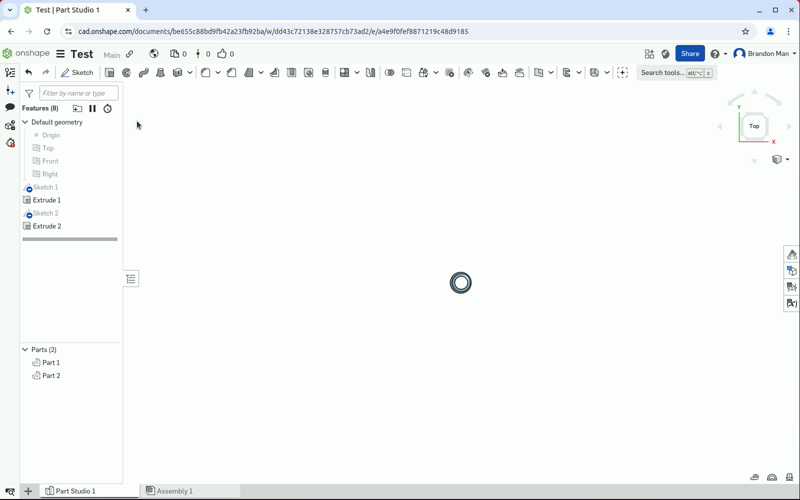
key(shift+h)
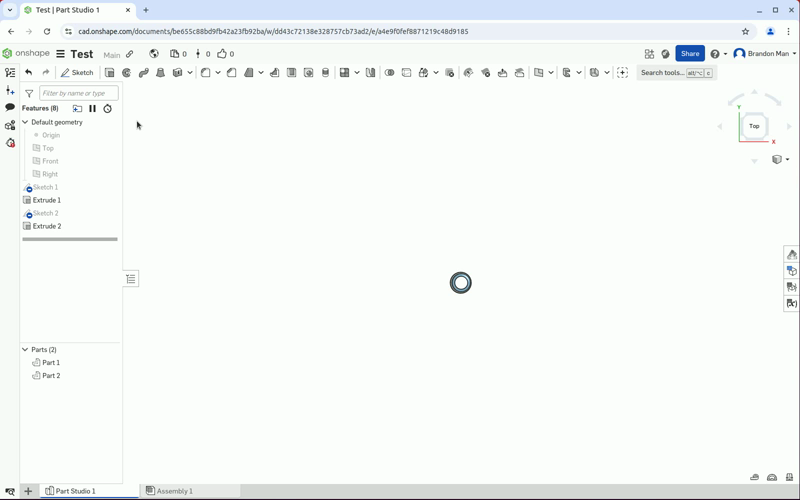
key(shift+h)
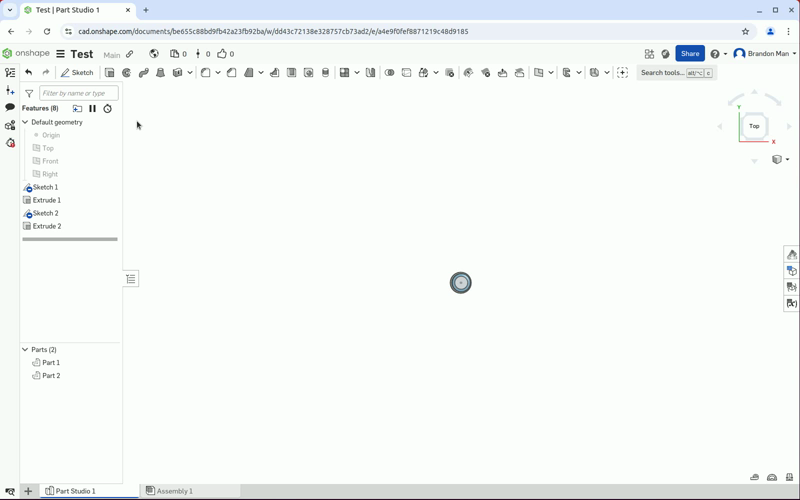
key(shift+7)
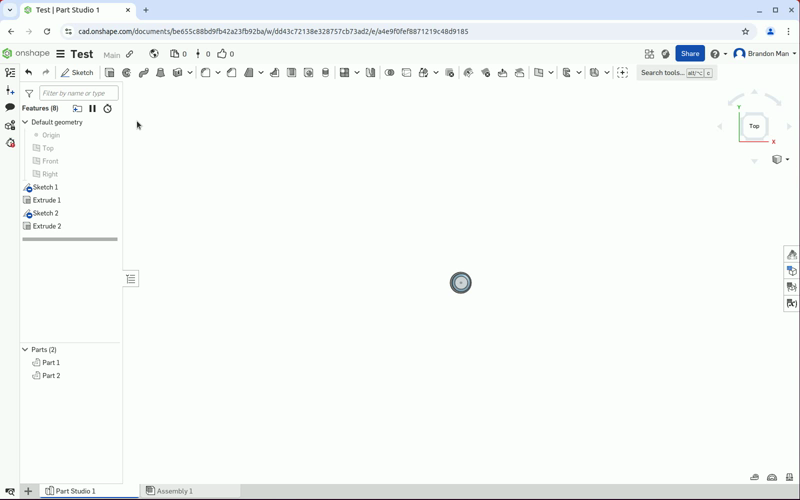
key(up, 3)
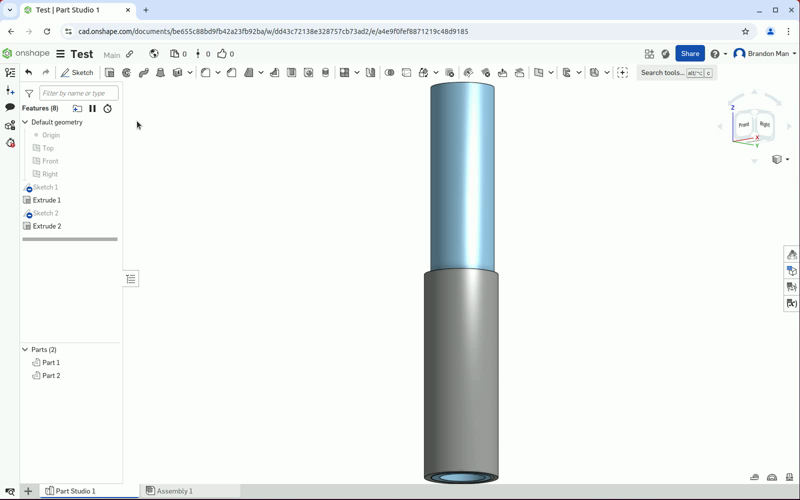
key(left, 3)
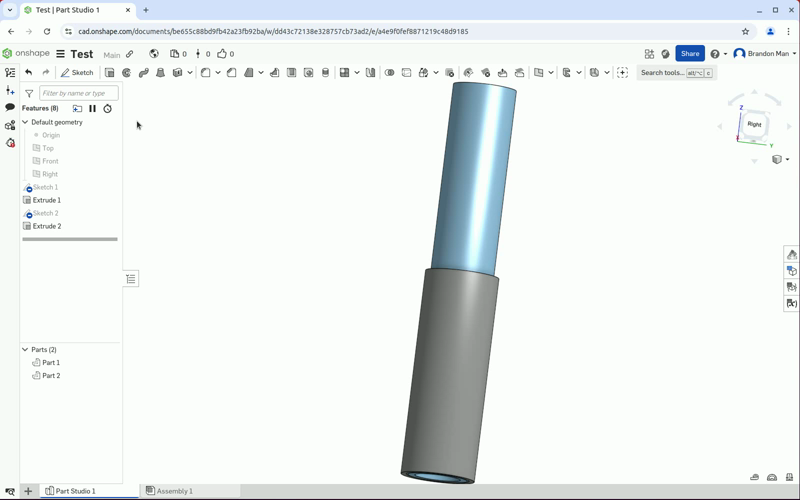
key(right, 3)
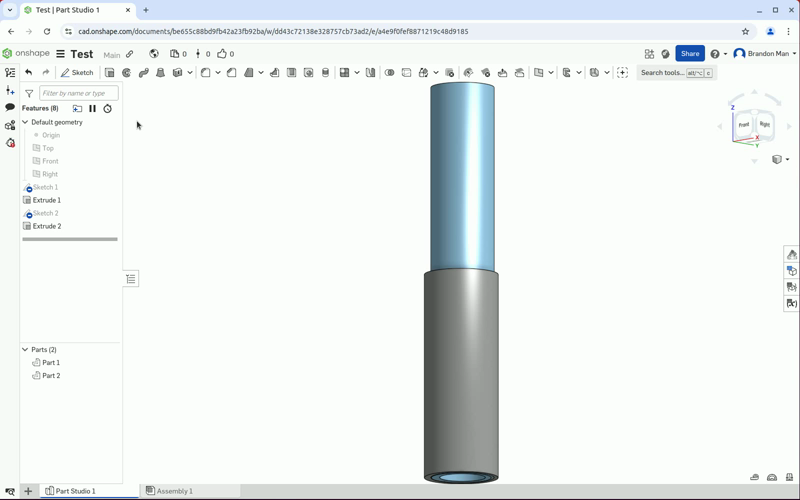
key(down, 3)
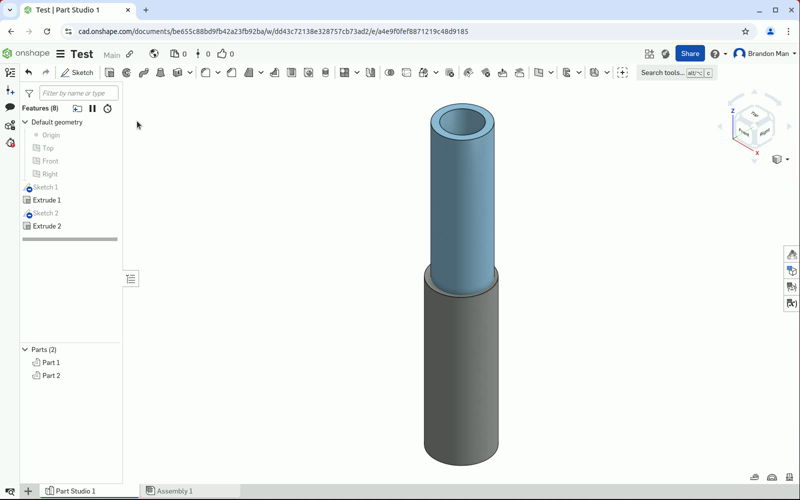
mouse_move(73, 189)
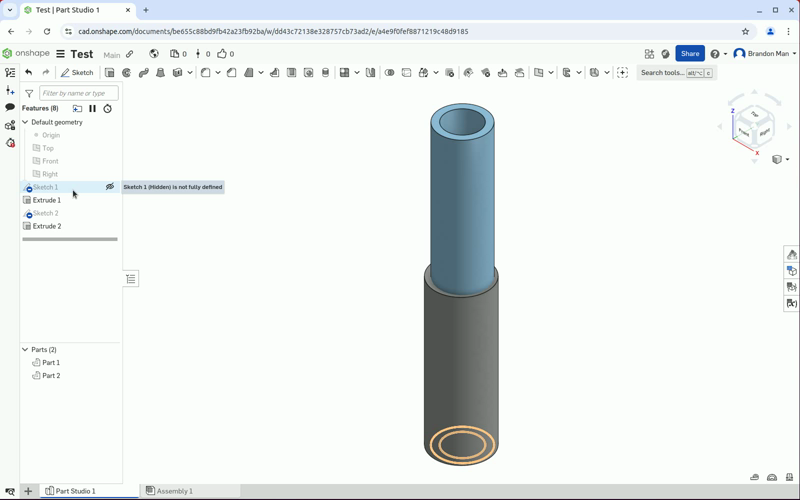
click(73, 189)